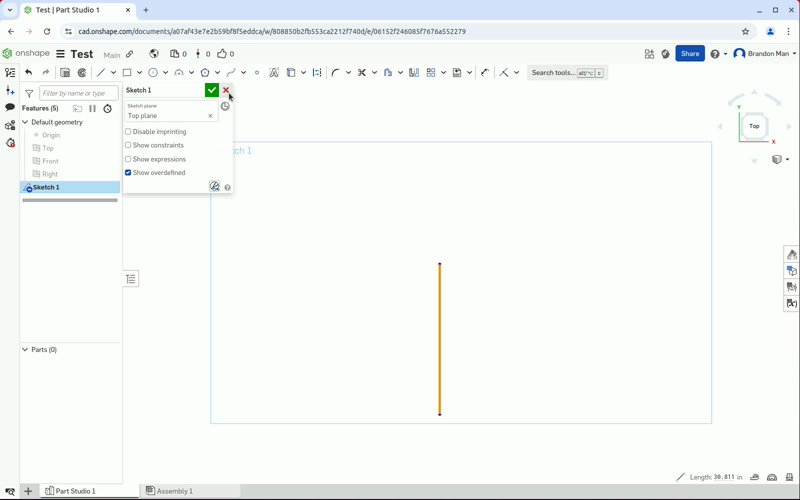
key(shift+h)
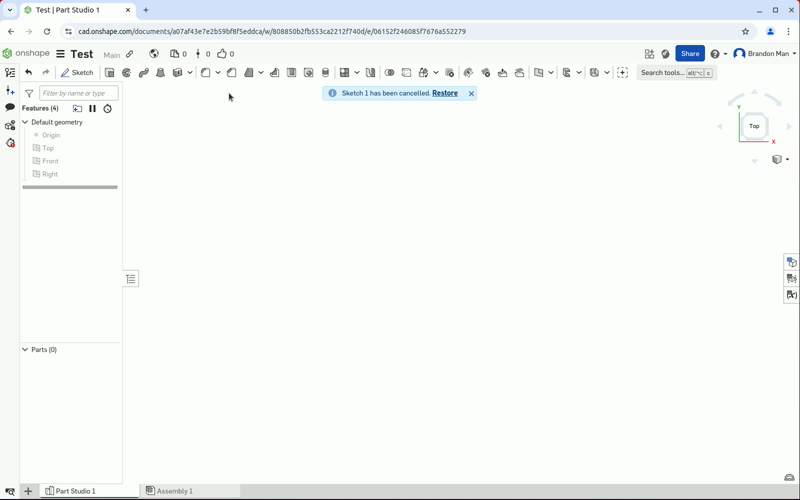
mouse_move(73, 352)
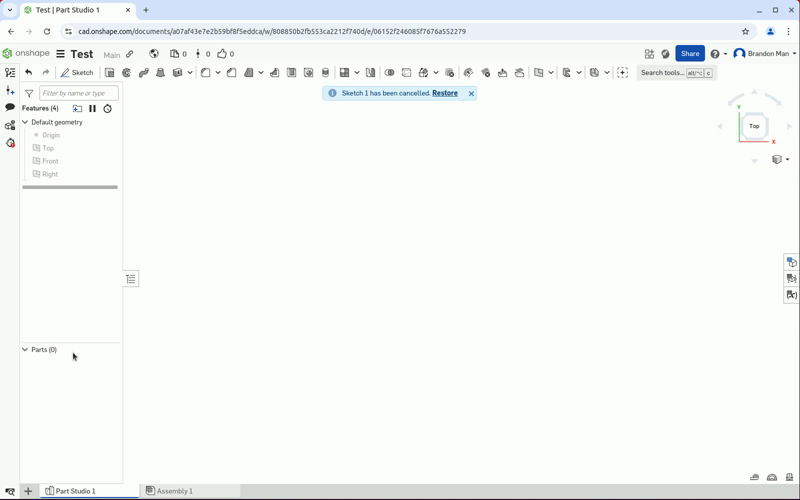
key(y)
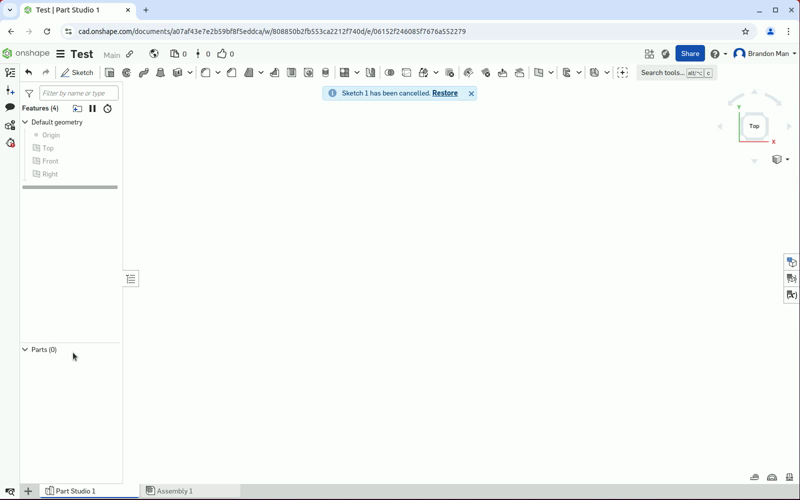
key(shift+p)
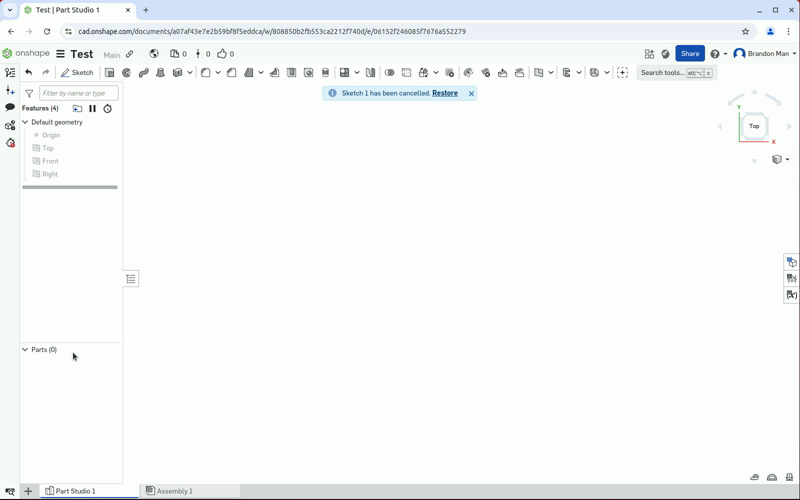
key(space)
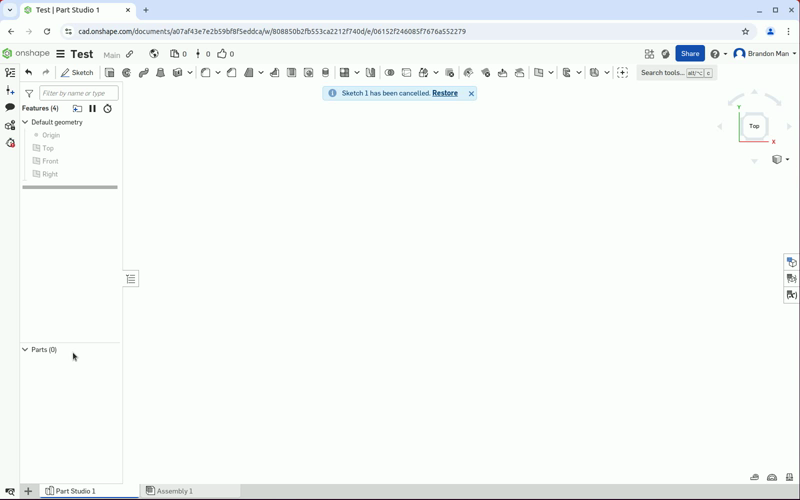
key_down(shift)
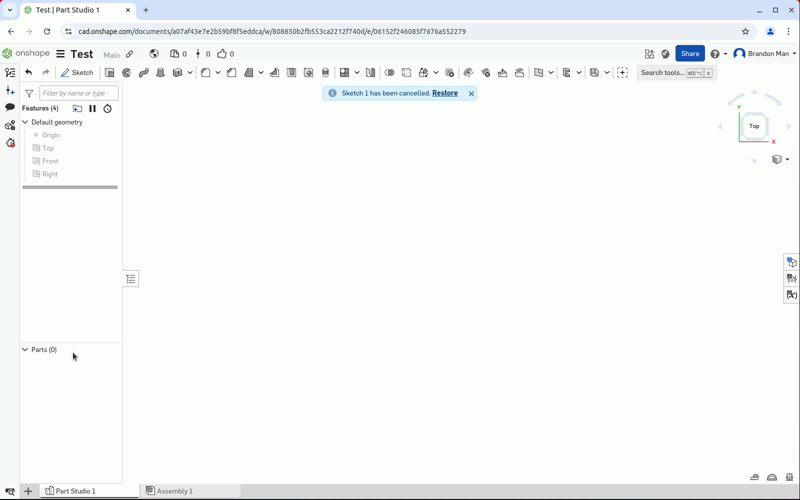
key(up)
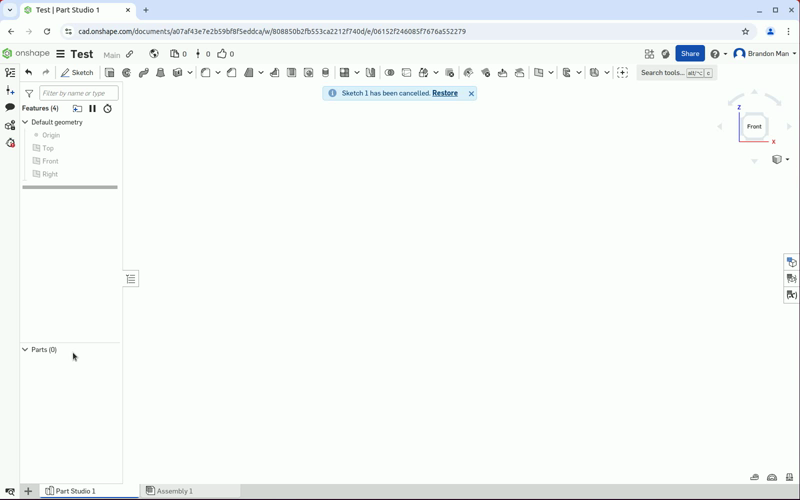
key_up(shift)
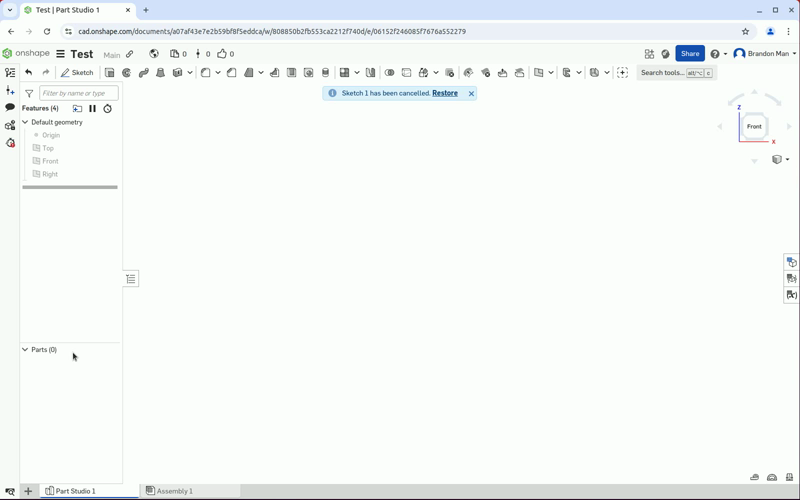
mouse_move(73, 352)
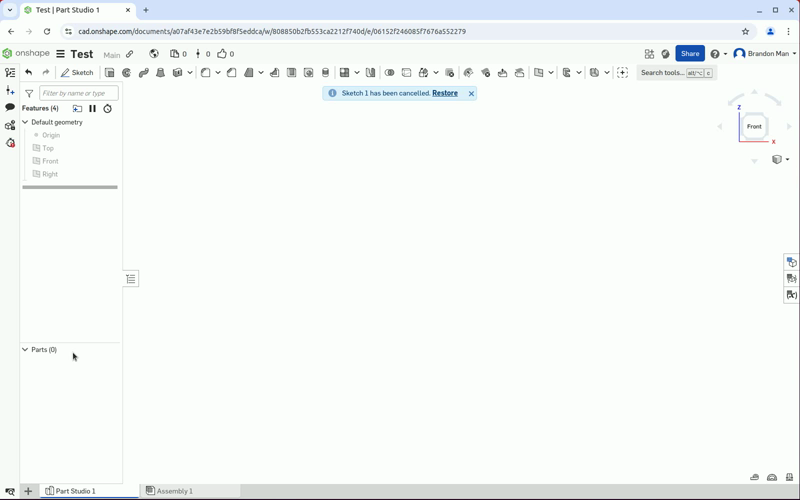
key(shift+y)
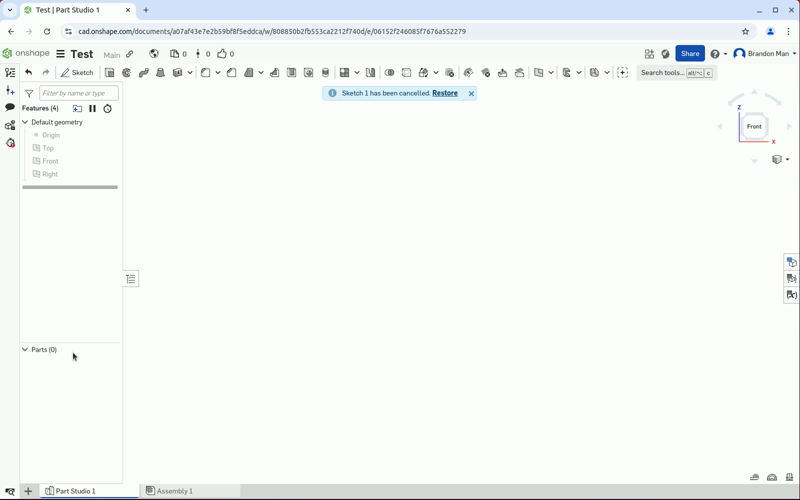
key(shift+s)
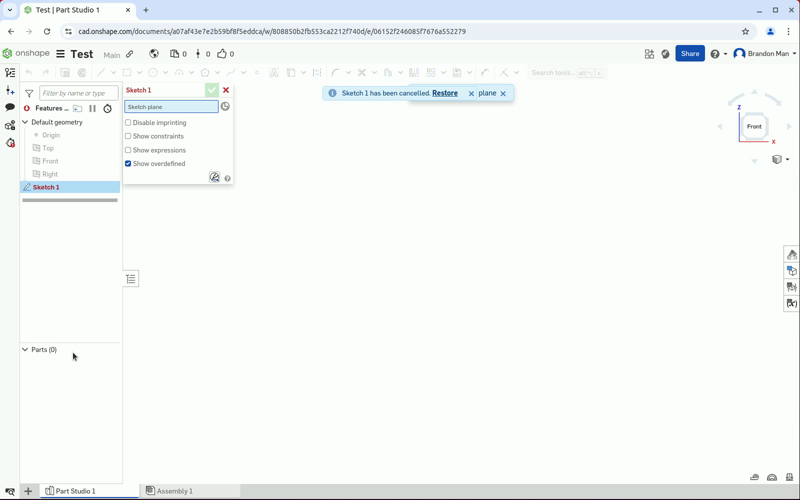
mouse_move(73, 163)
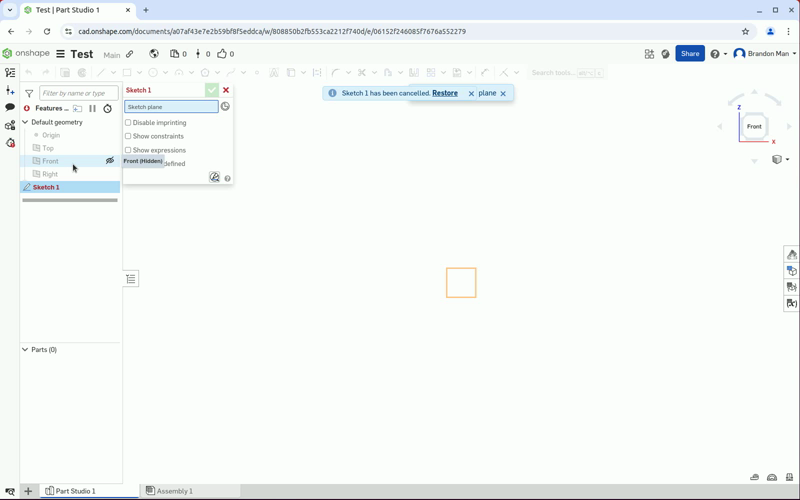
click(73, 163)
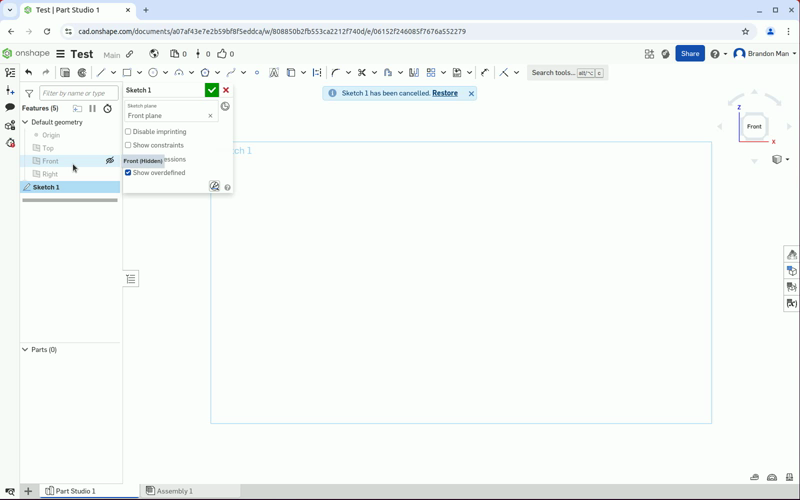
mouse_move(73, 352)
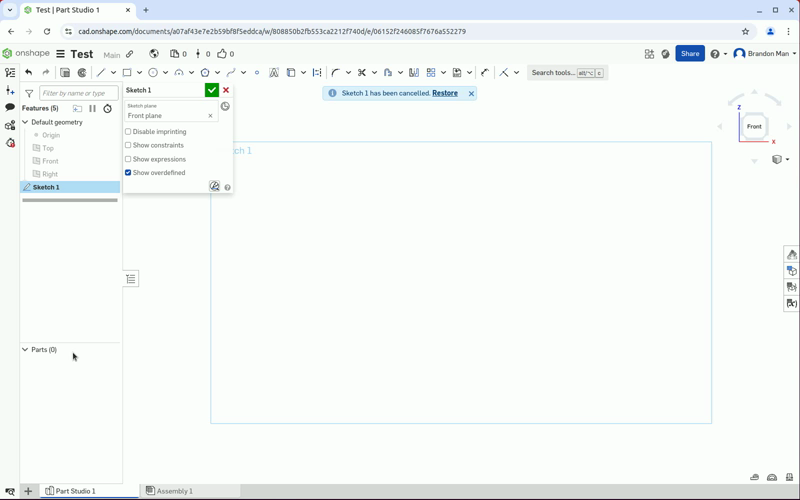
key(y)
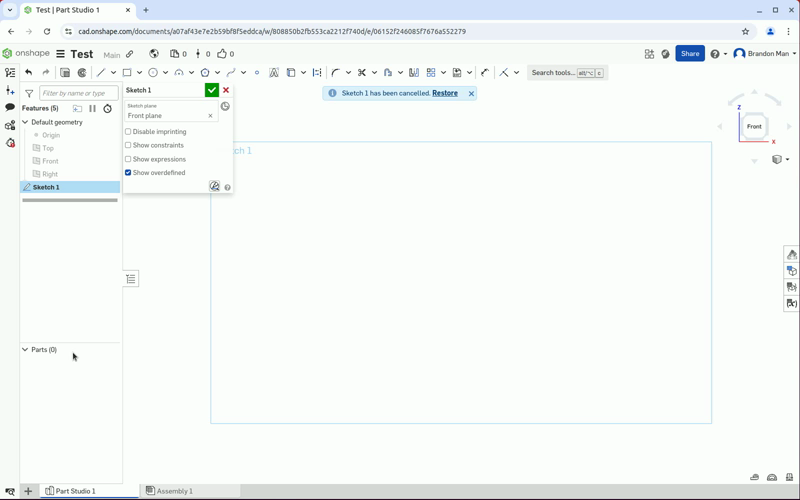
key(l)
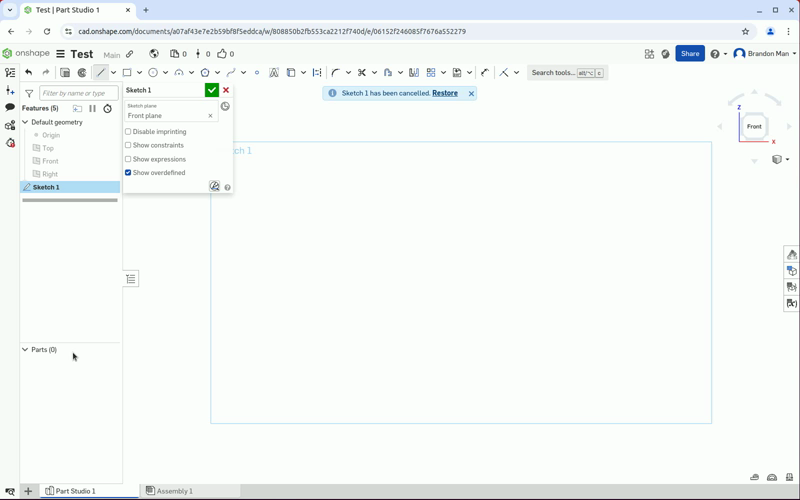
key_down(shift)
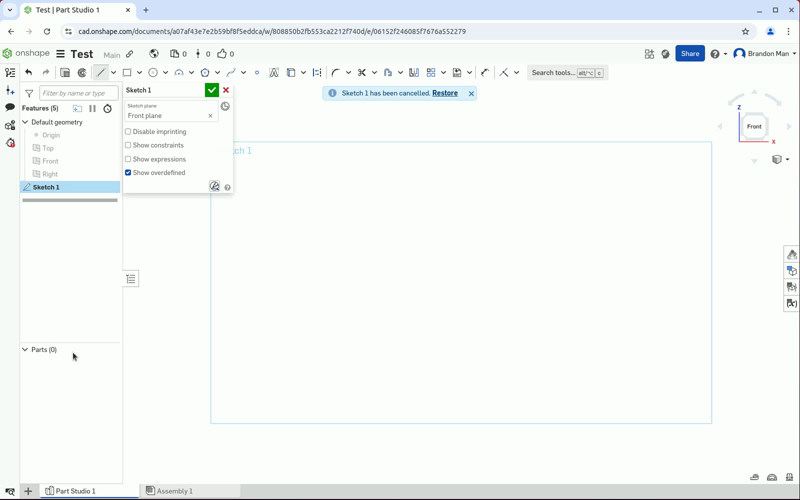
mouse_move(348, 282)
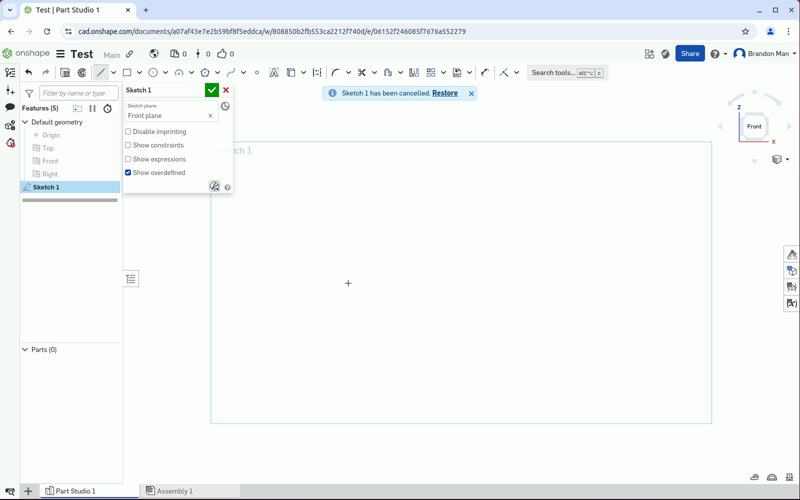
click(348, 282)
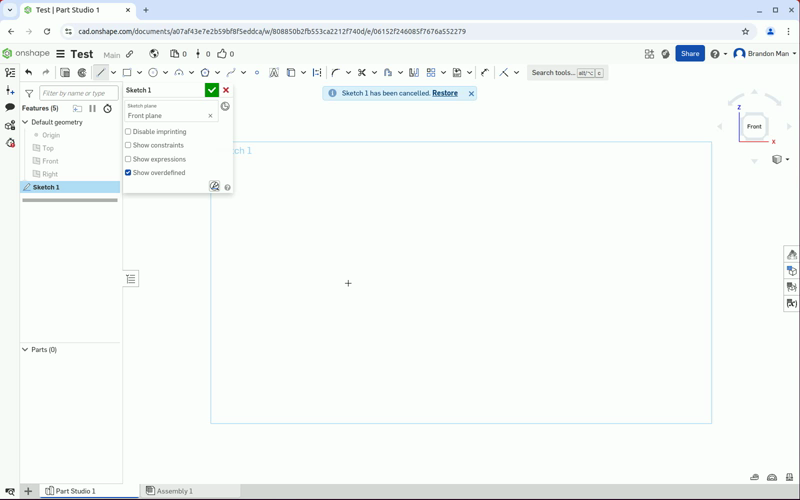
key_up(shift)
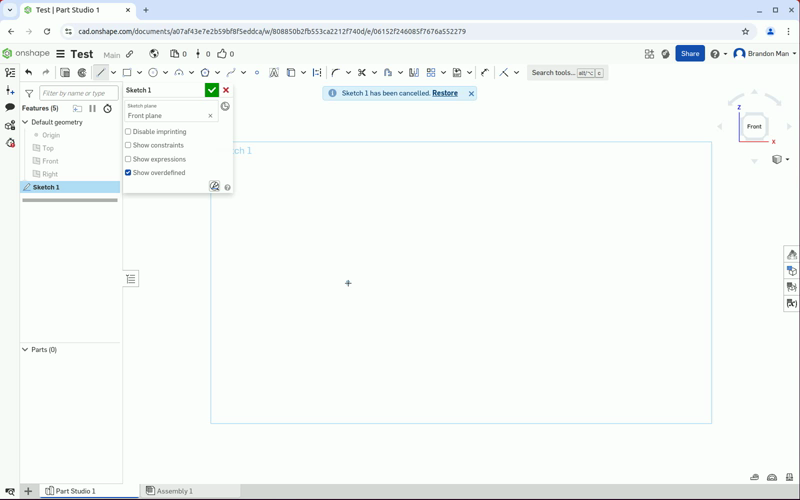
key_down(shift)
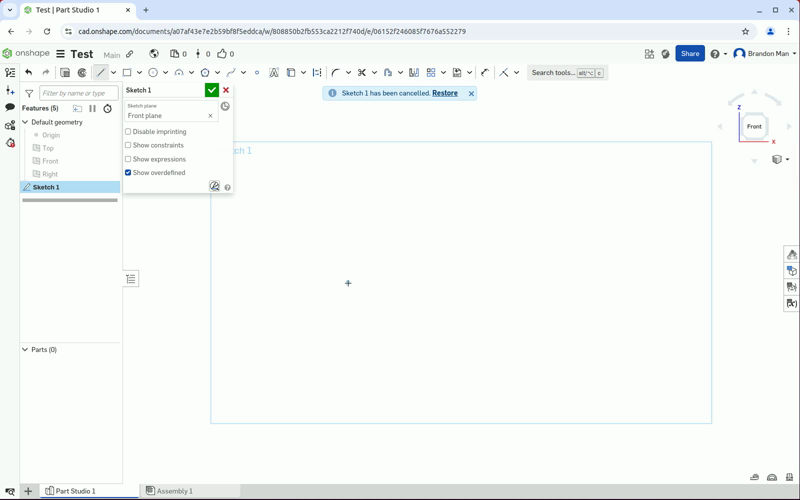
mouse_move(460, 282)
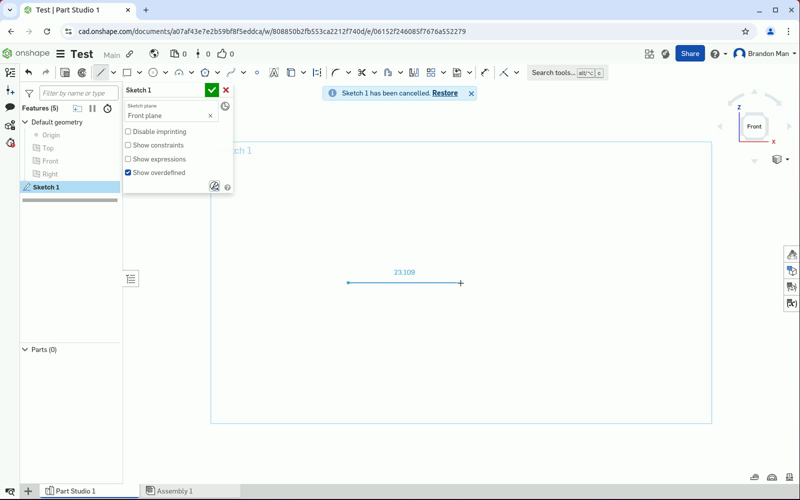
click(460, 282)
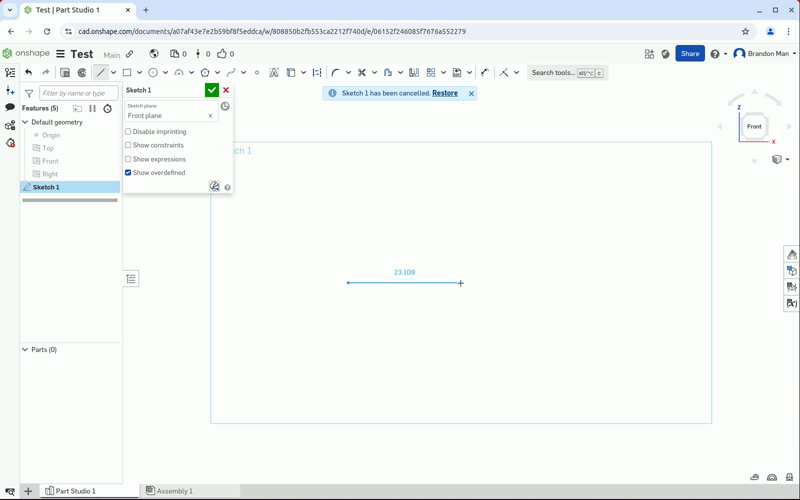
key_up(shift)
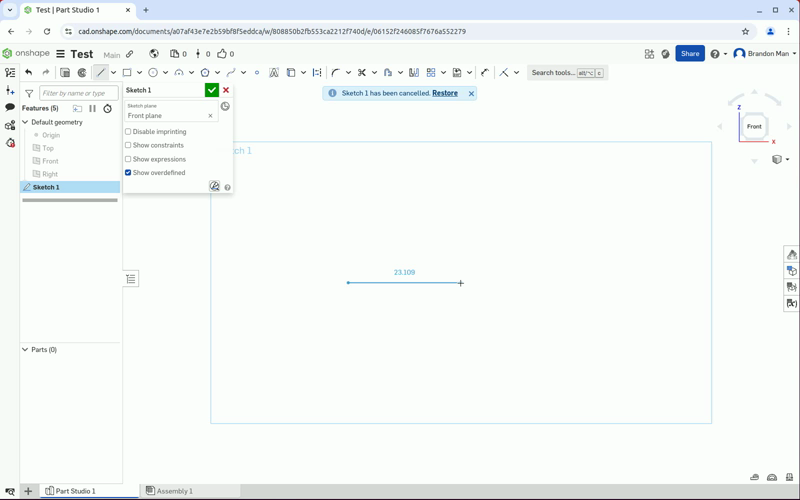
key_down(shift)
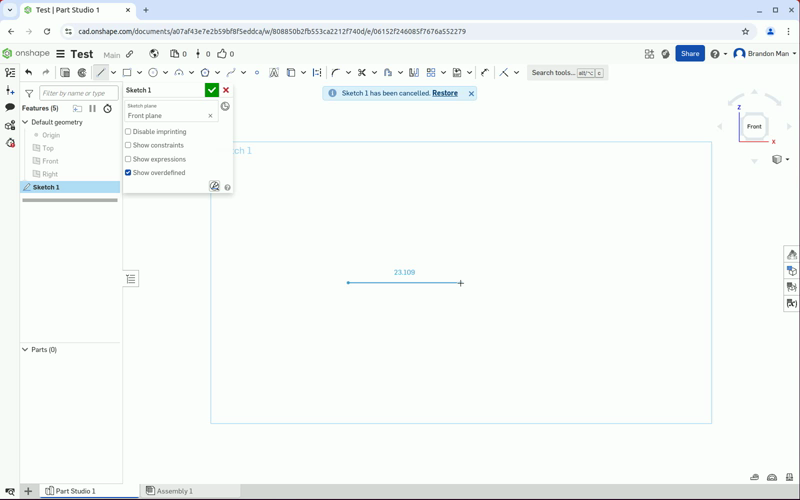
mouse_move(460, 170)
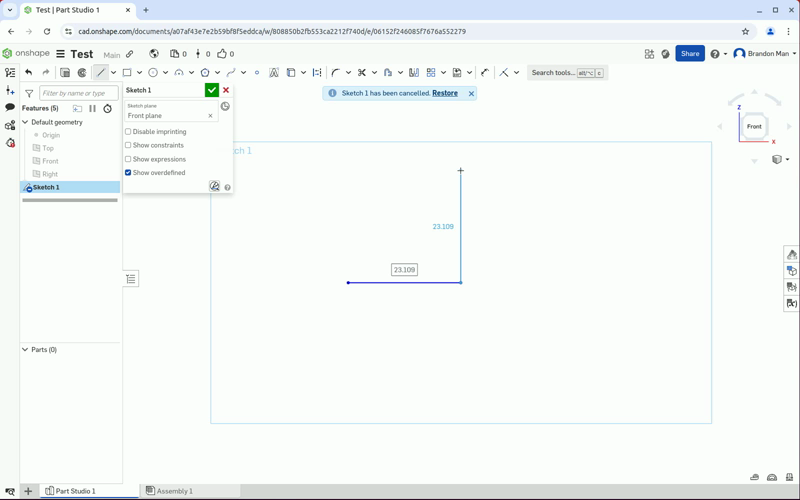
click(460, 170)
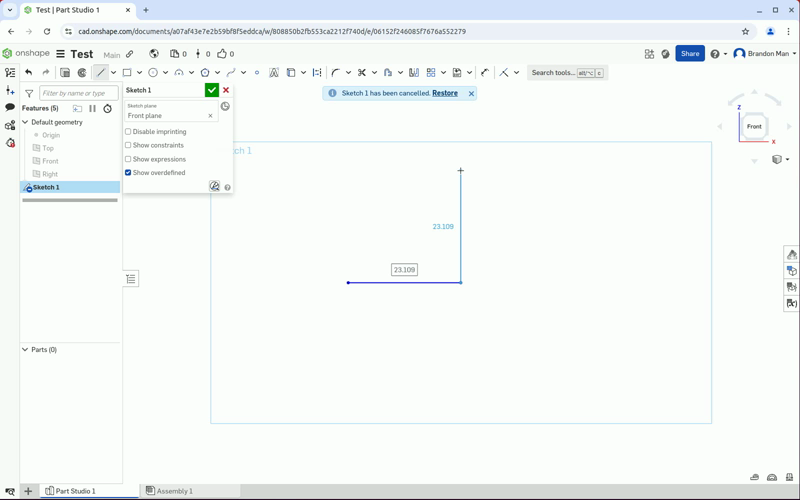
key_up(shift)
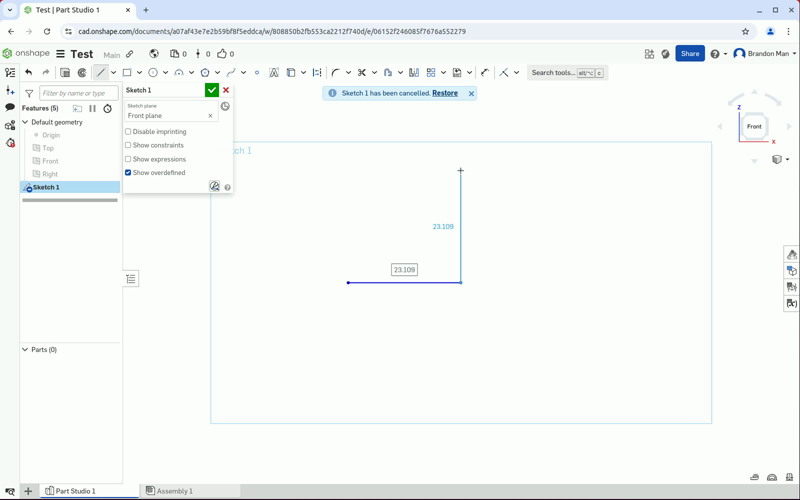
key_down(shift)
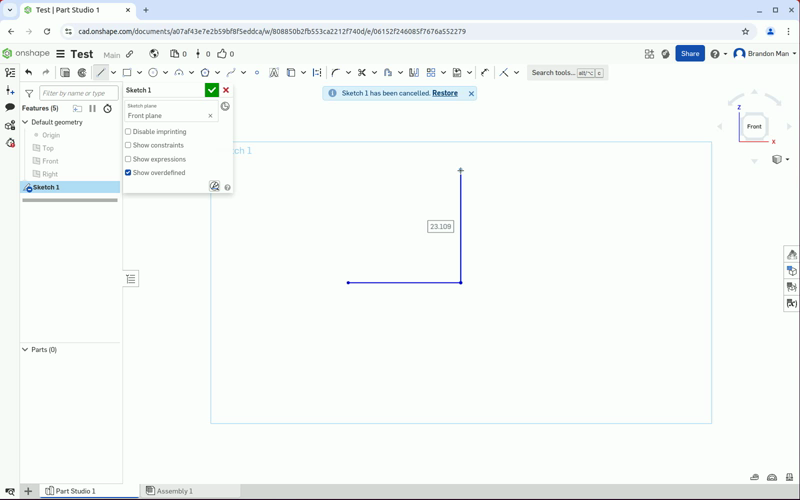
mouse_move(348, 170)
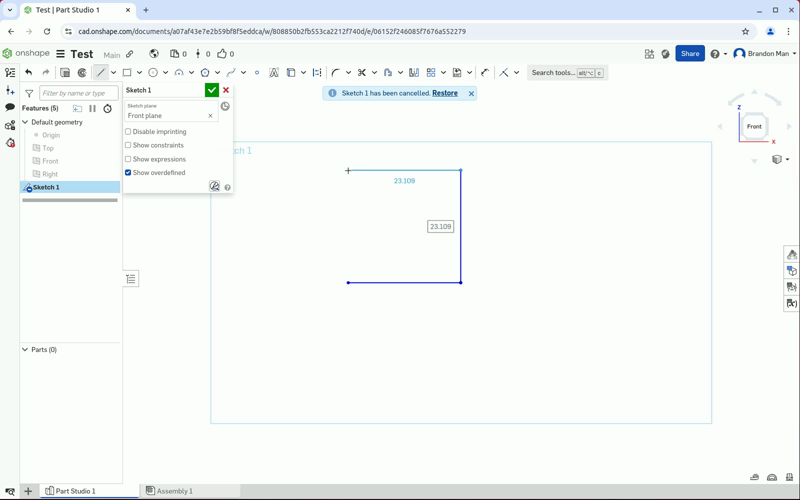
click(348, 170)
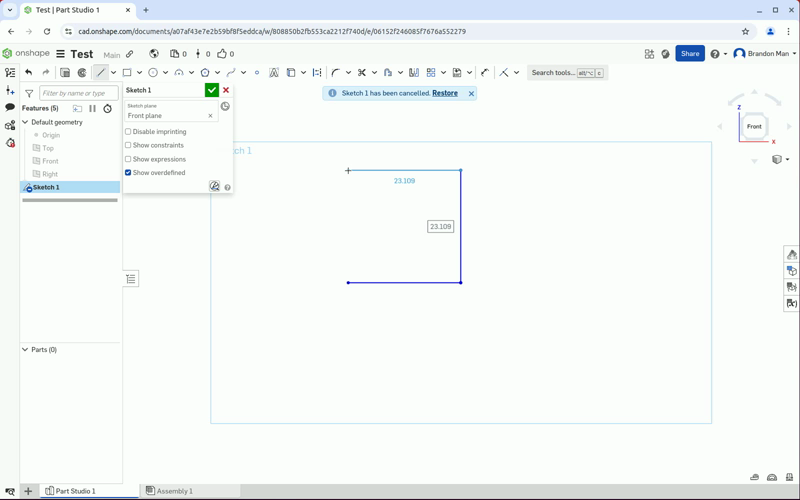
key_up(shift)
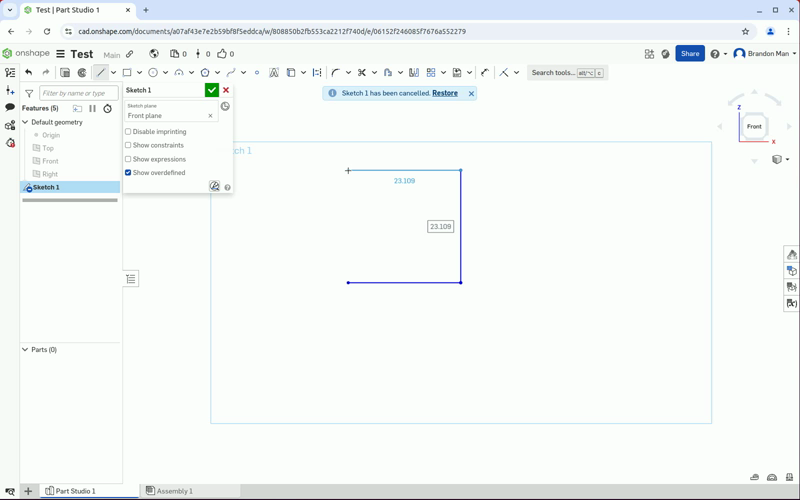
key_down(shift)
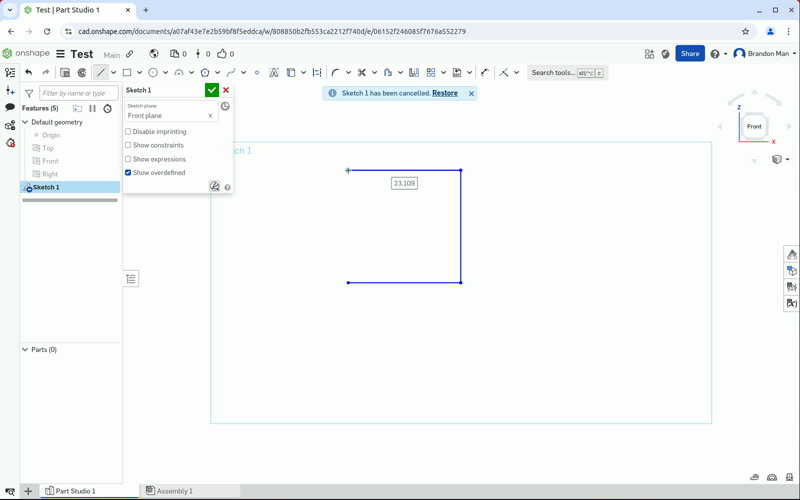
mouse_move(348, 282)
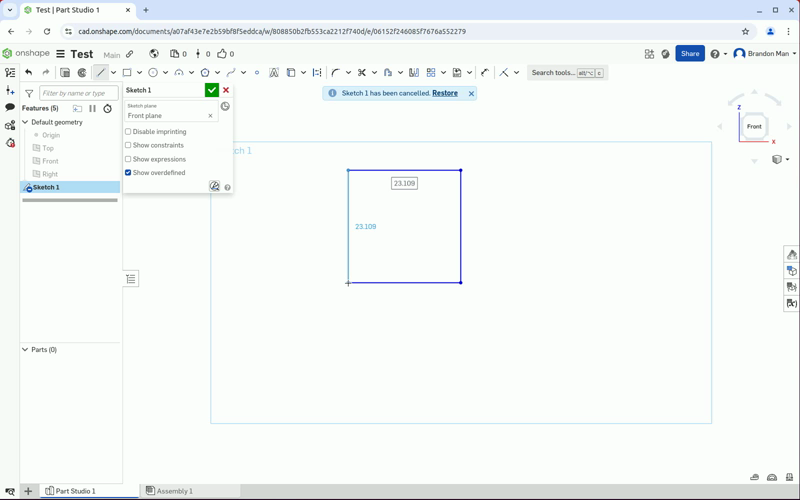
key_up(shift)
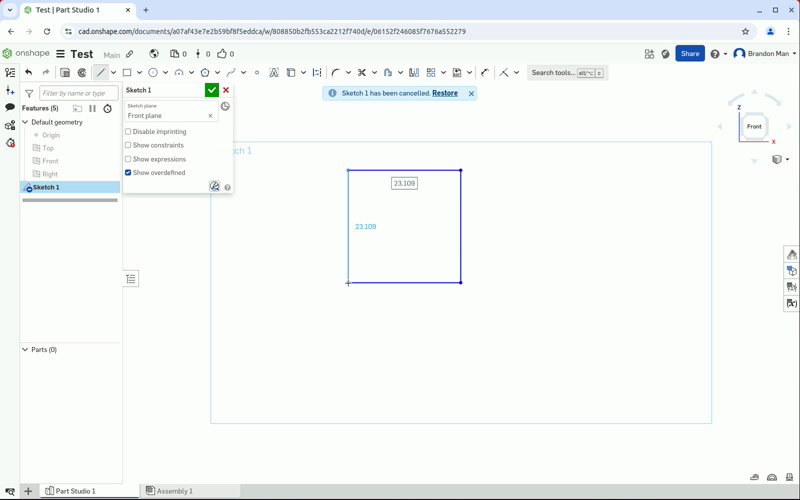
click(348, 282)
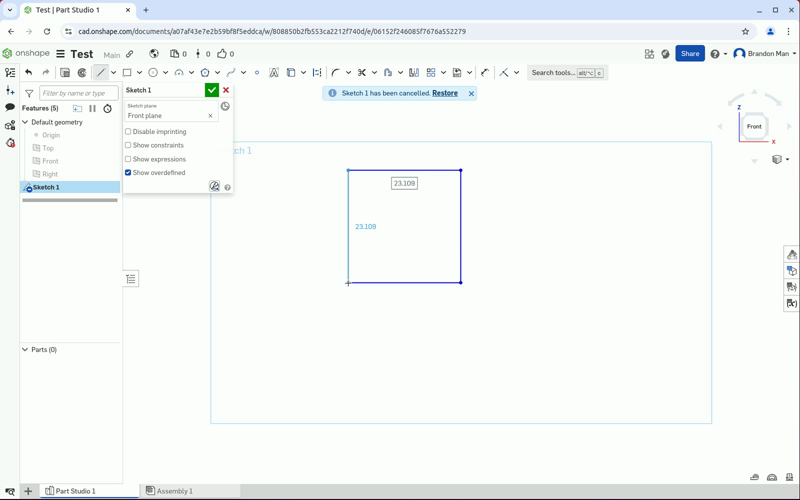
key(esc)
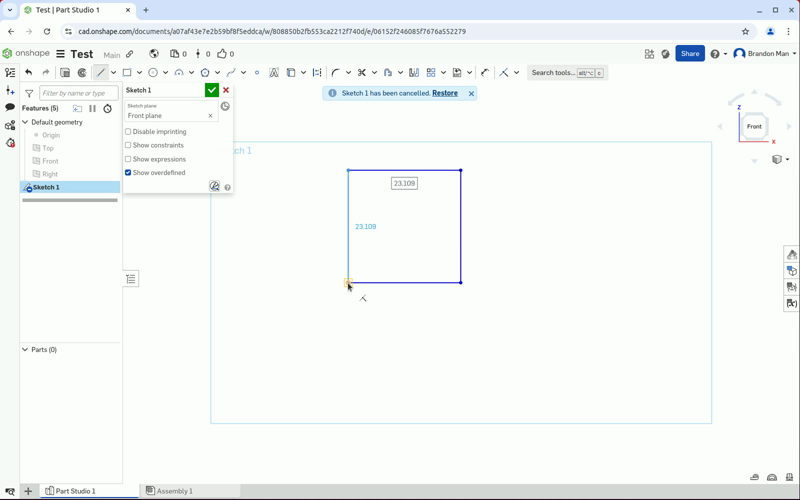
mouse_move(421, 273)
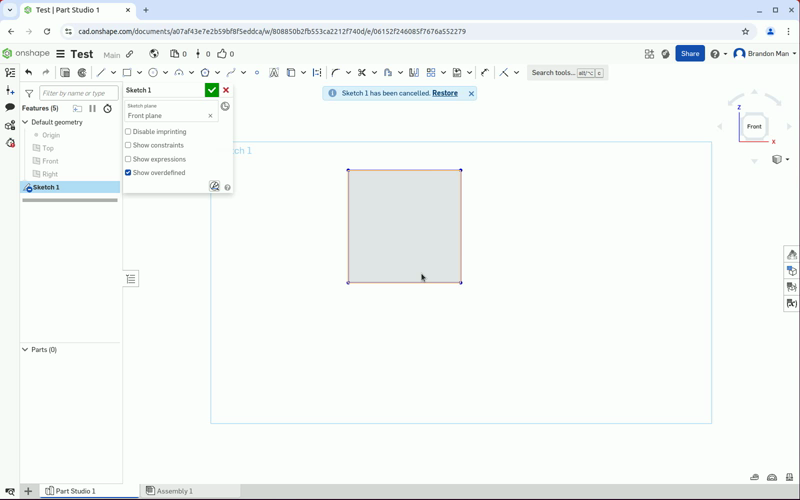
click(421, 273)
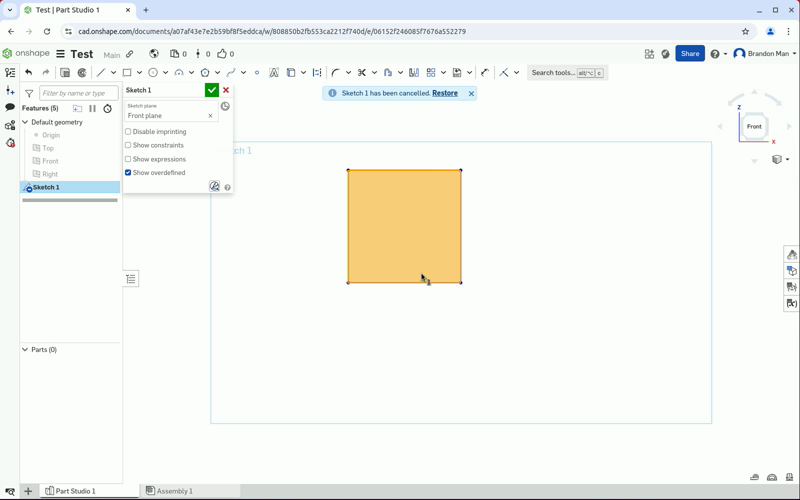
mouse_move(73, 352)
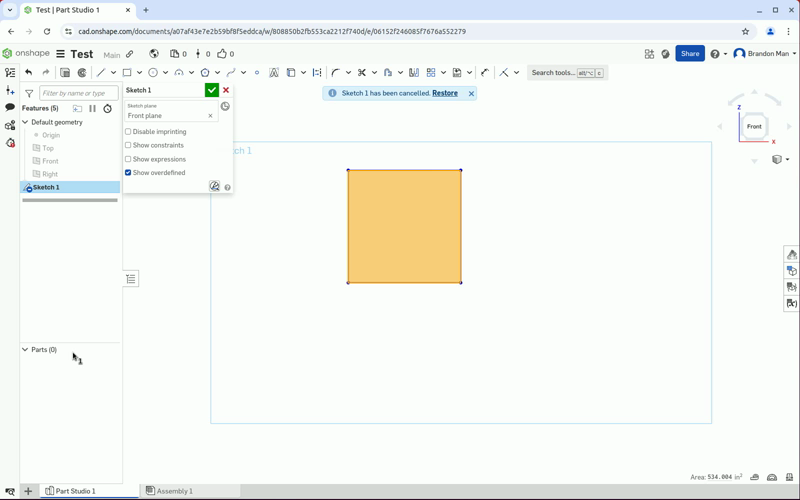
key(shift+y)
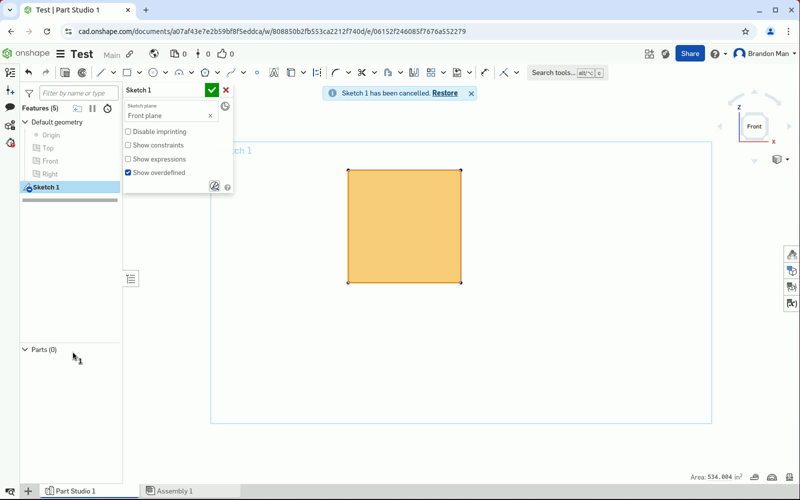
key(shift+e)
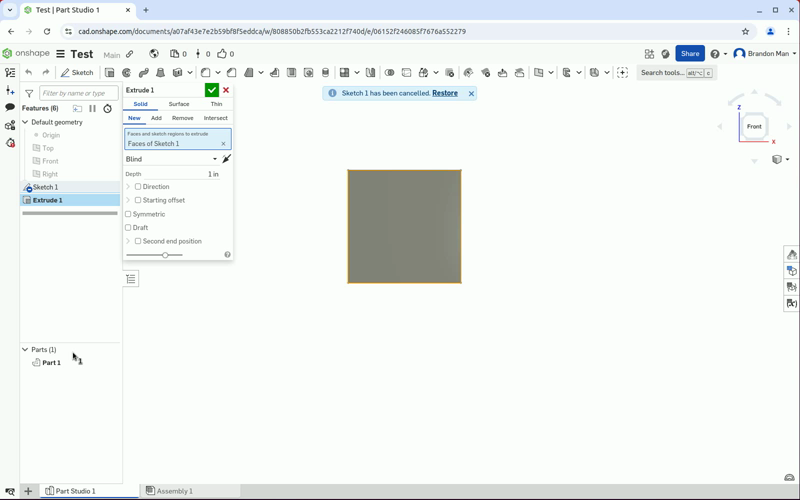
mouse_move(143, 106)
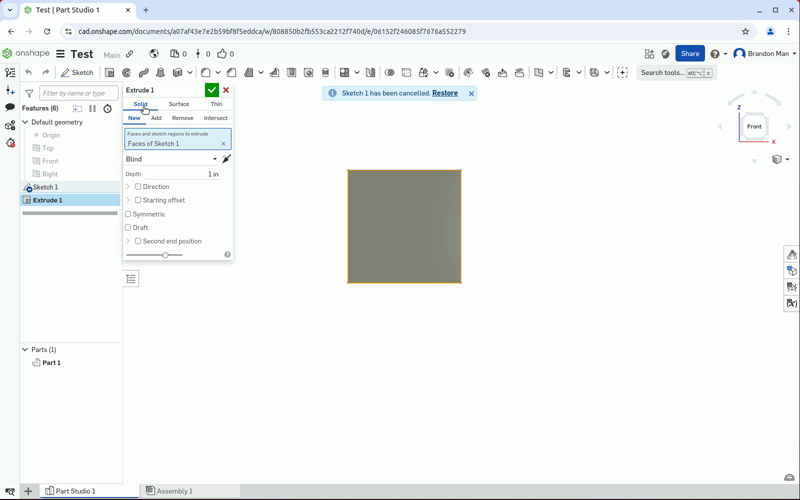
click(143, 106)
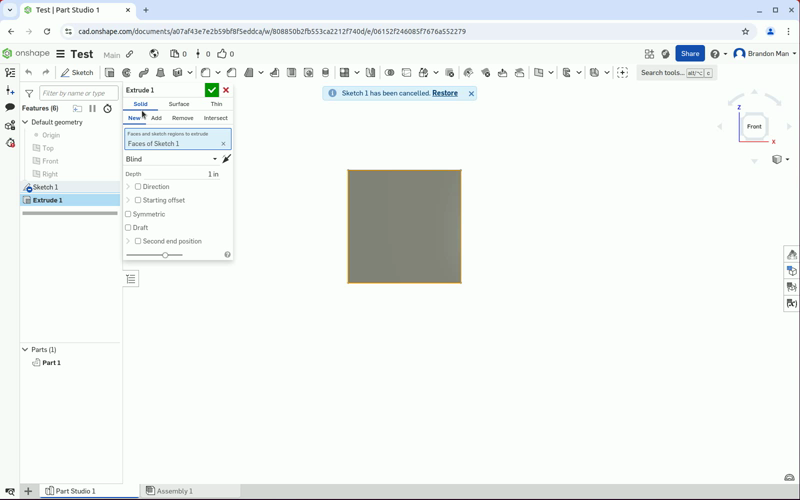
mouse_move(137, 120)
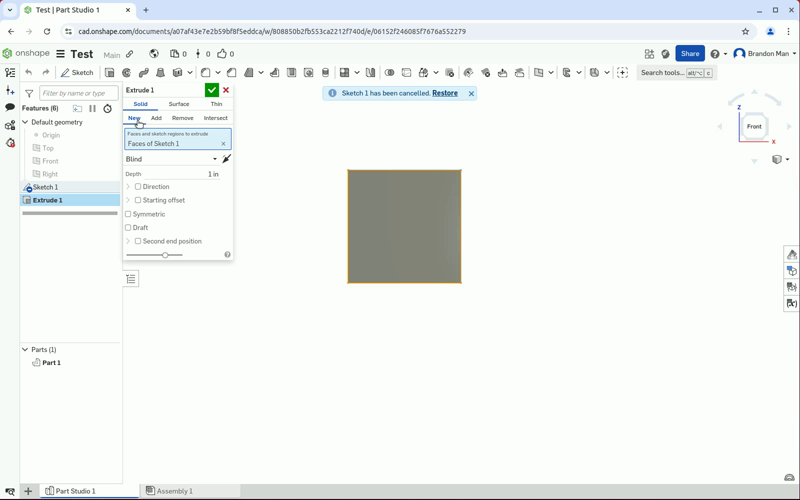
click(137, 120)
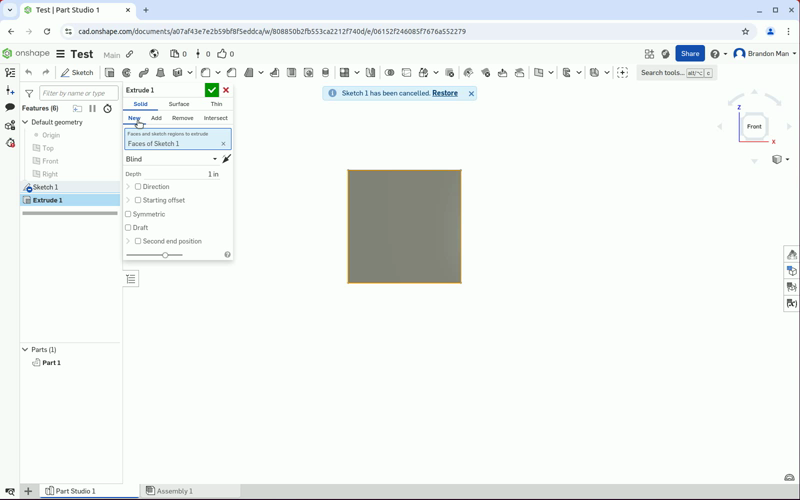
key(tab, 4)
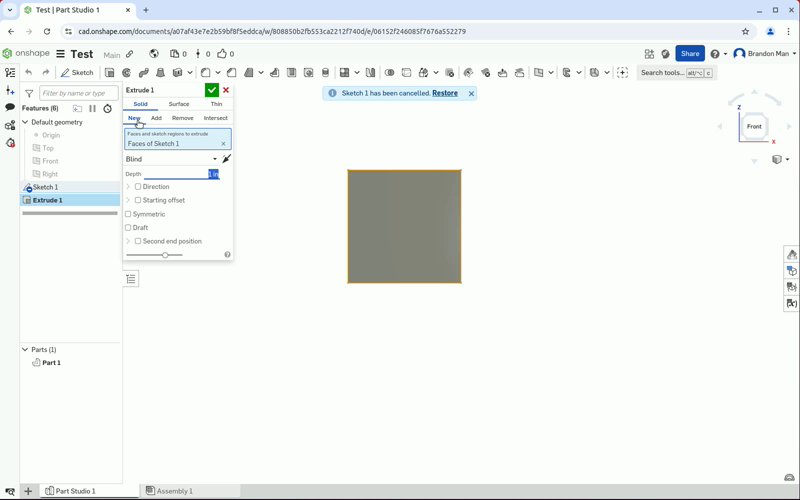
text(23.108)
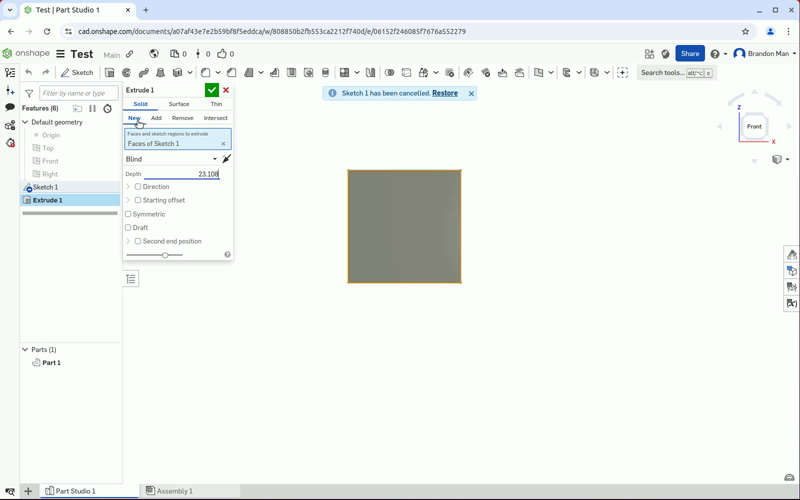
key(enter)
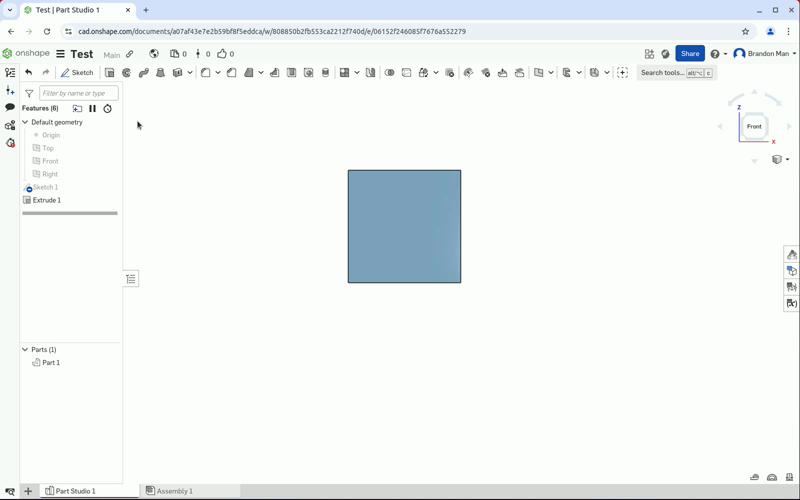
key(shift+h)
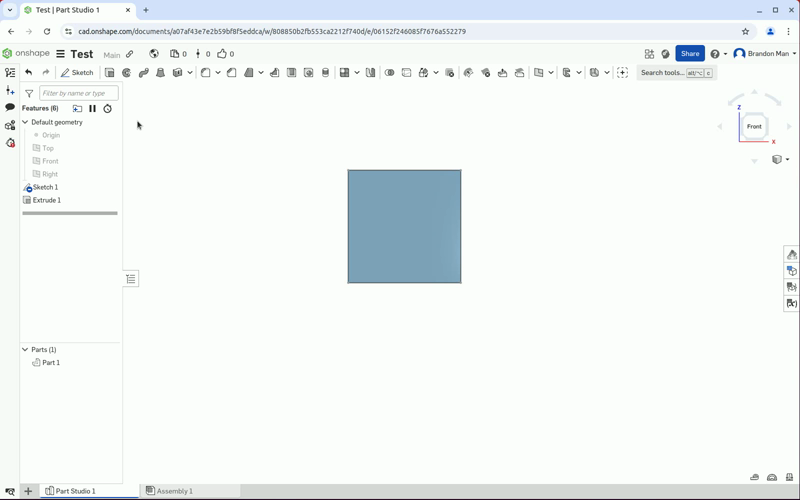
key(shift+h)
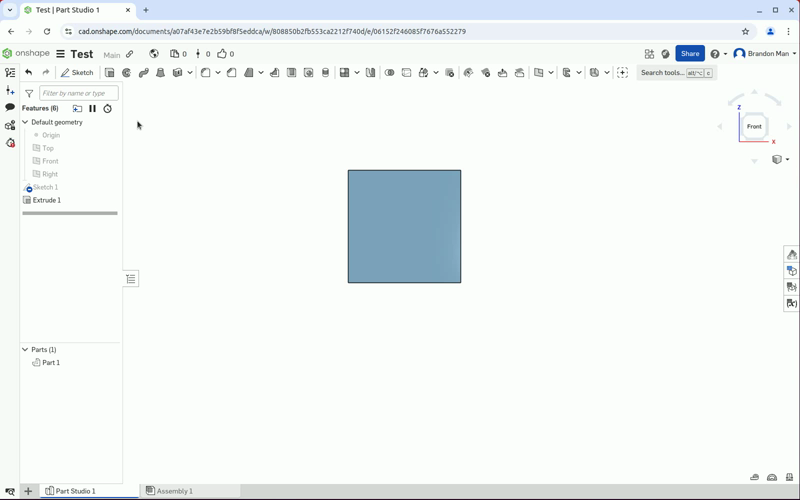
mouse_move(73, 189)
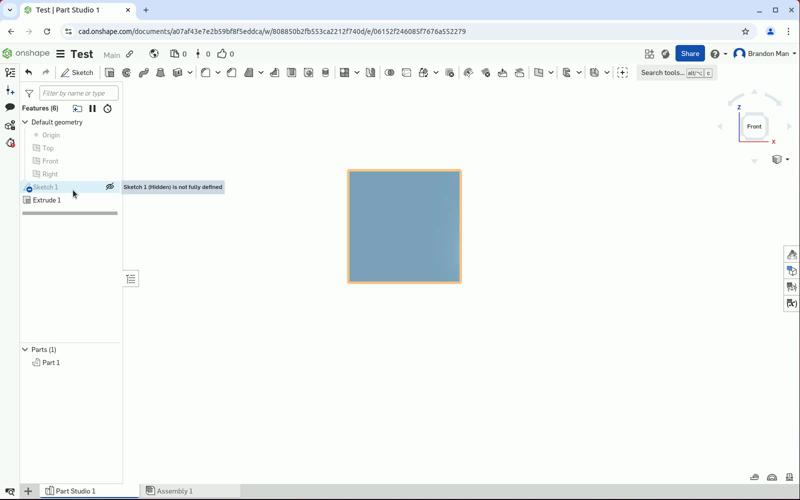
click(73, 189)
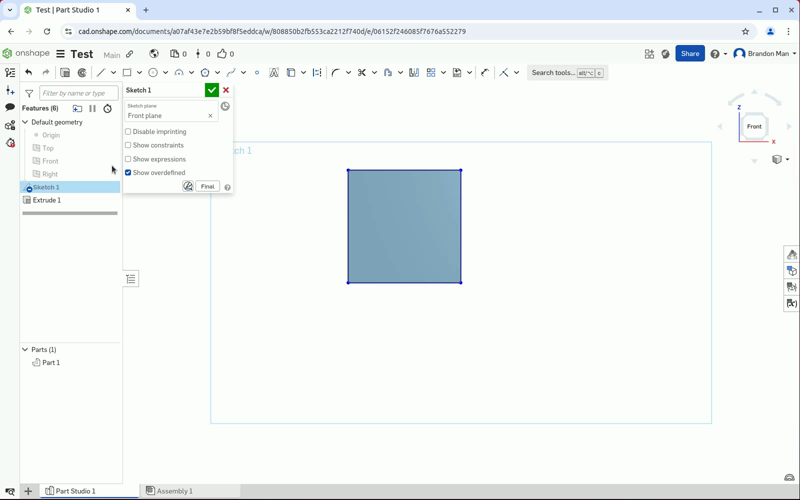
mouse_move(229, 92)
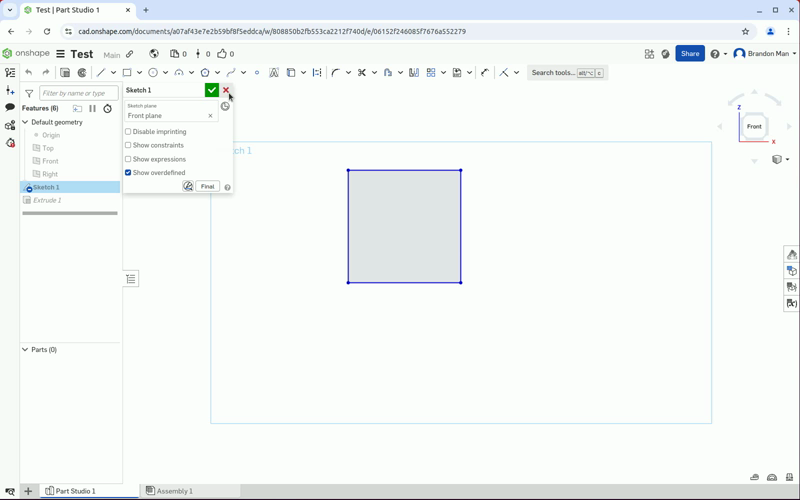
click(229, 92)
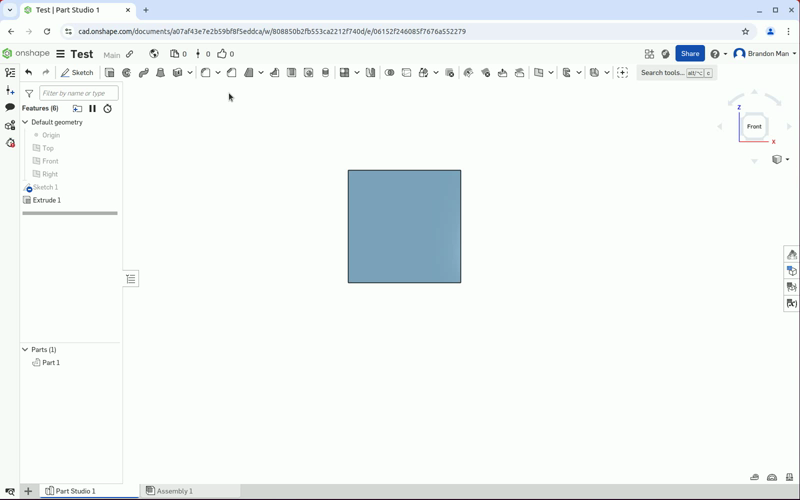
mouse_move(541, 75)
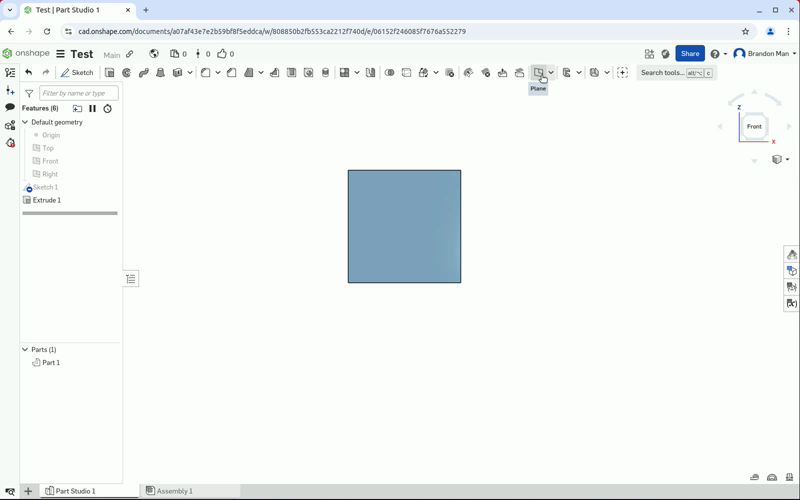
click(541, 75)
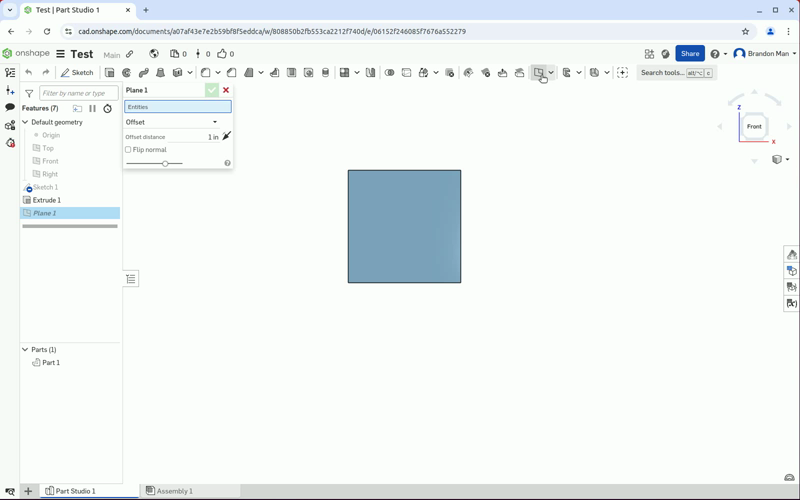
mouse_move(73, 163)
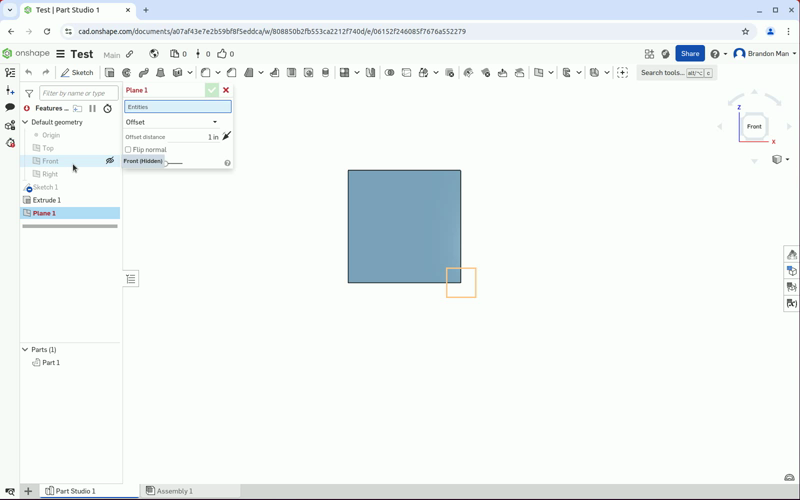
click(73, 163)
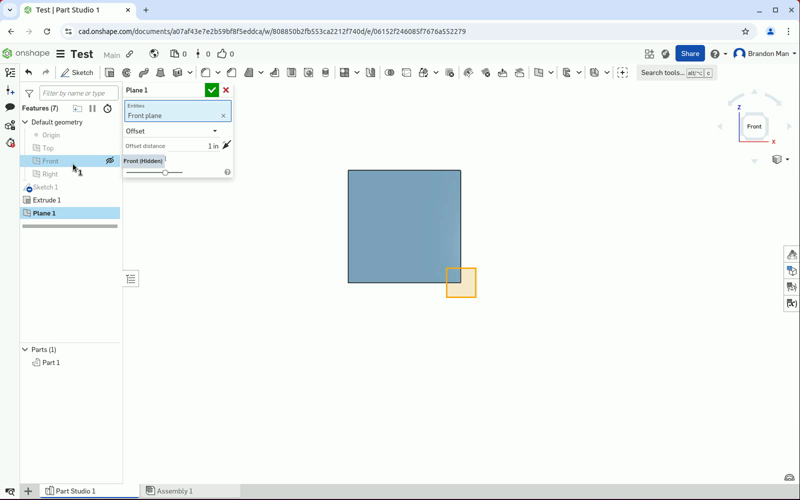
key(tab, 2)
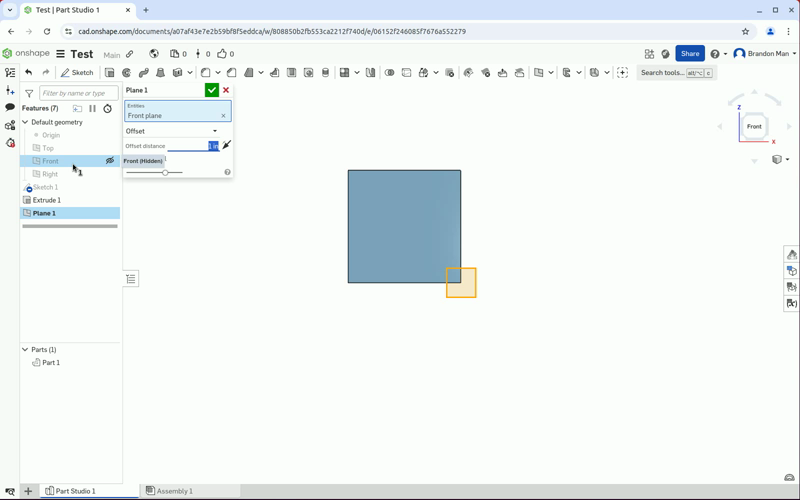
text(23.108)
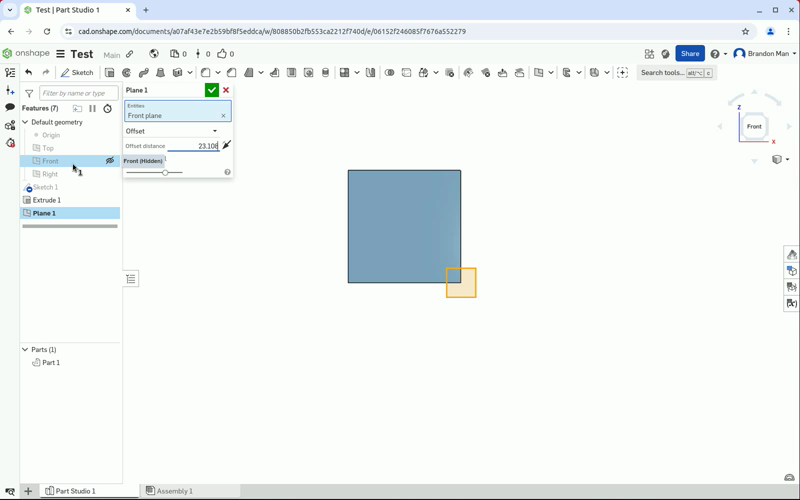
key(enter, 2)
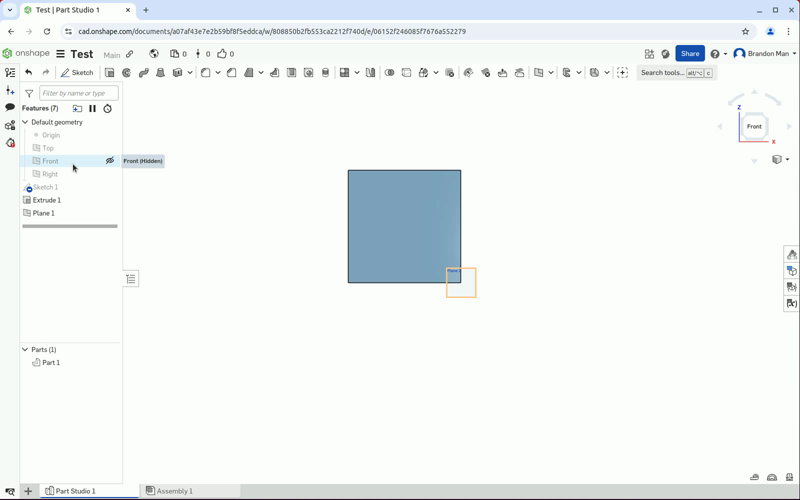
key(shift+s)
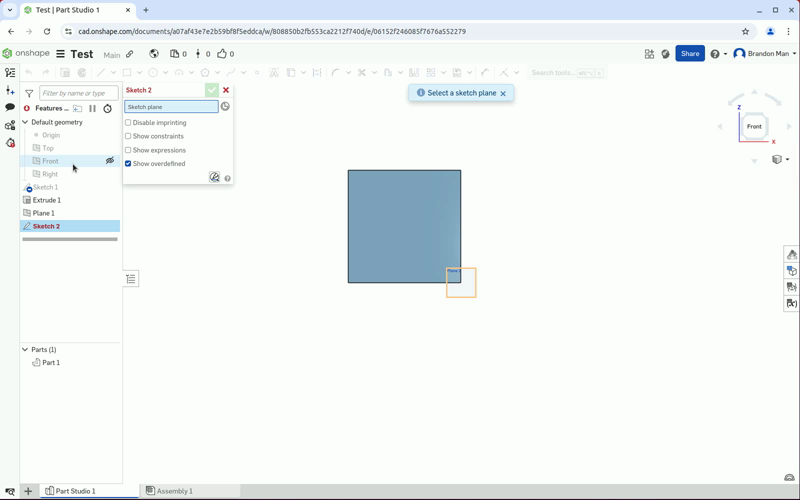
mouse_move(73, 215)
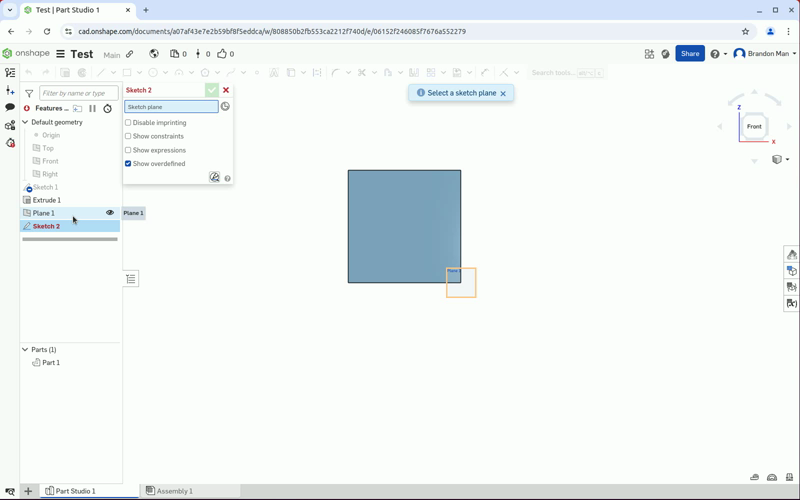
click(73, 215)
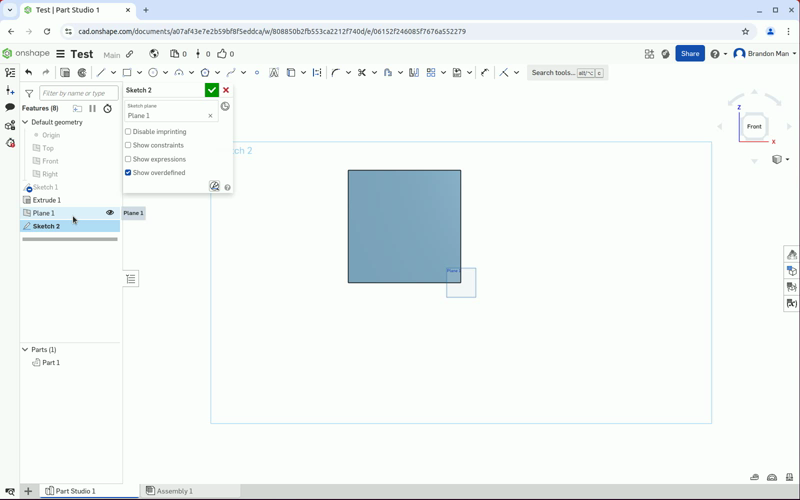
mouse_move(73, 352)
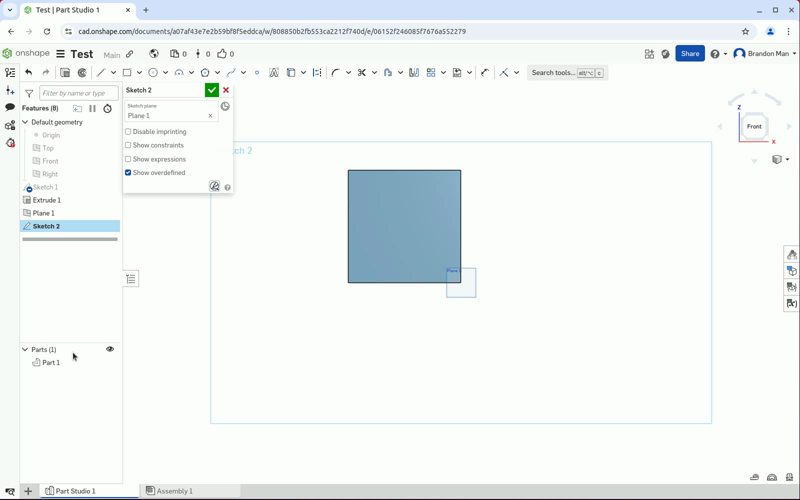
key(y)
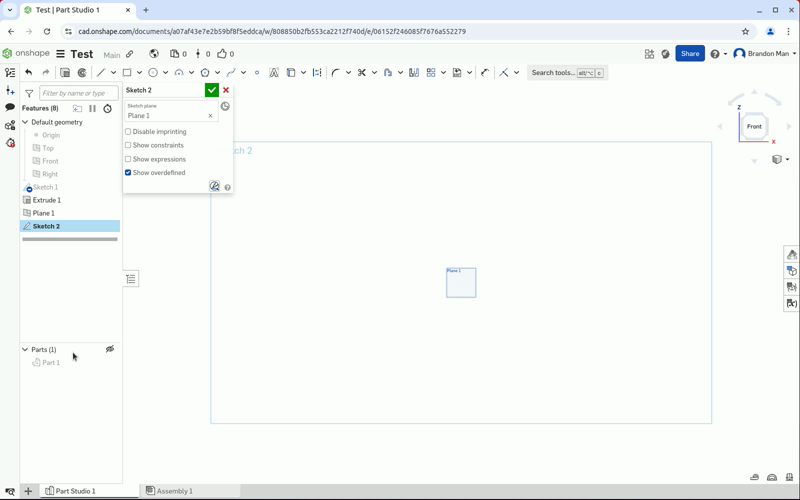
key(l)
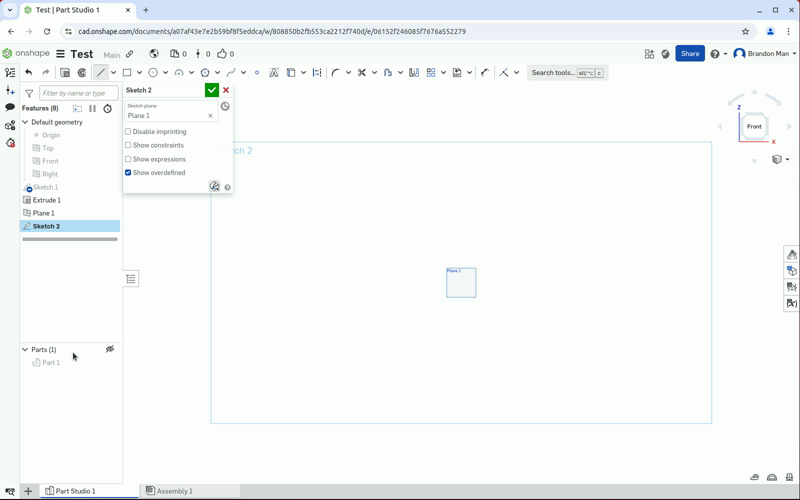
key_down(shift)
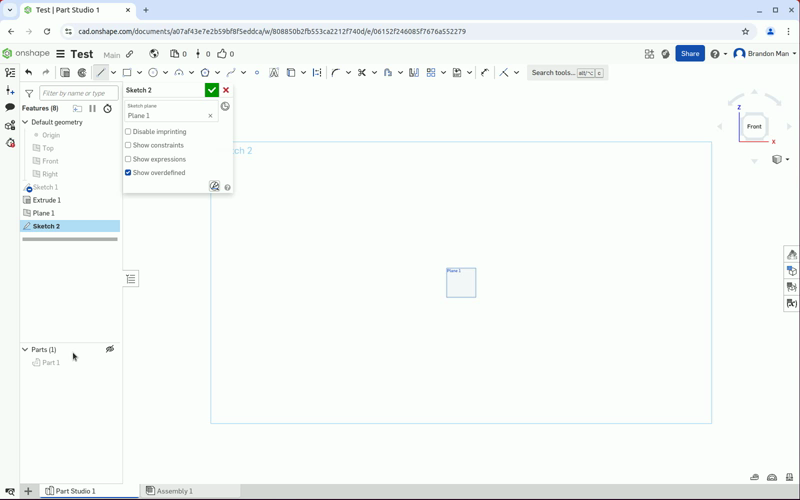
mouse_move(348, 226)
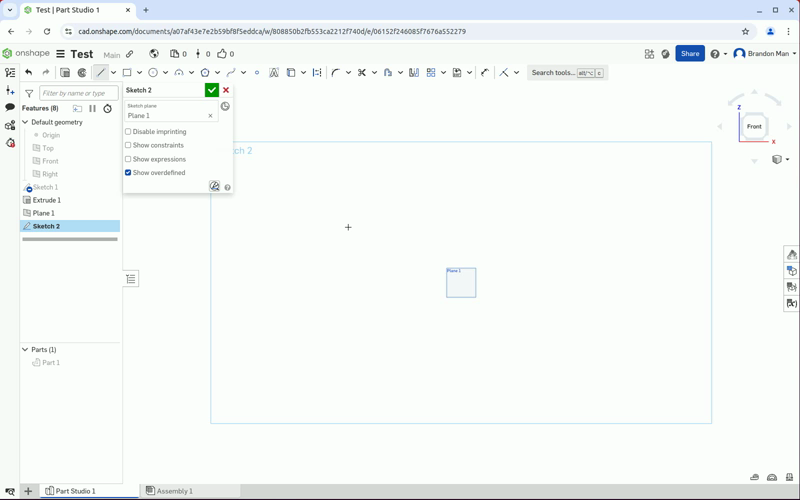
click(348, 226)
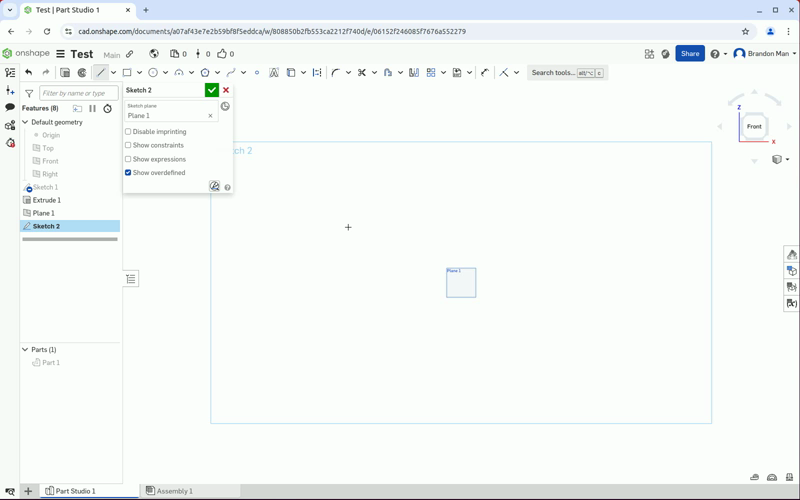
key_up(shift)
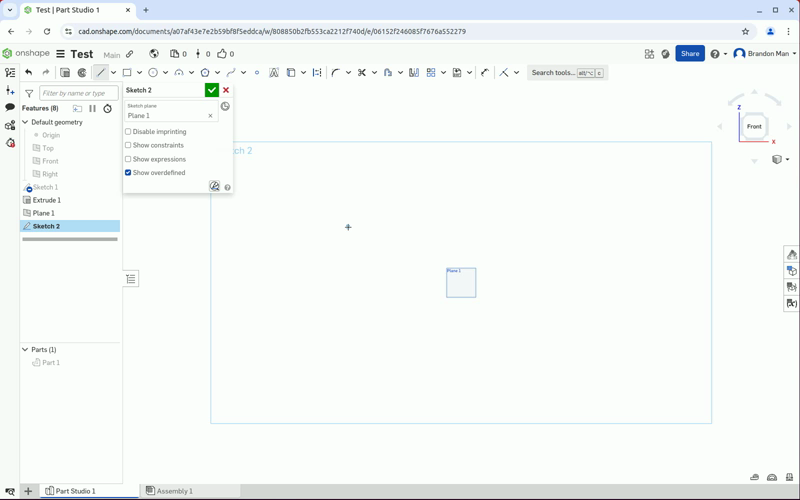
key_down(shift)
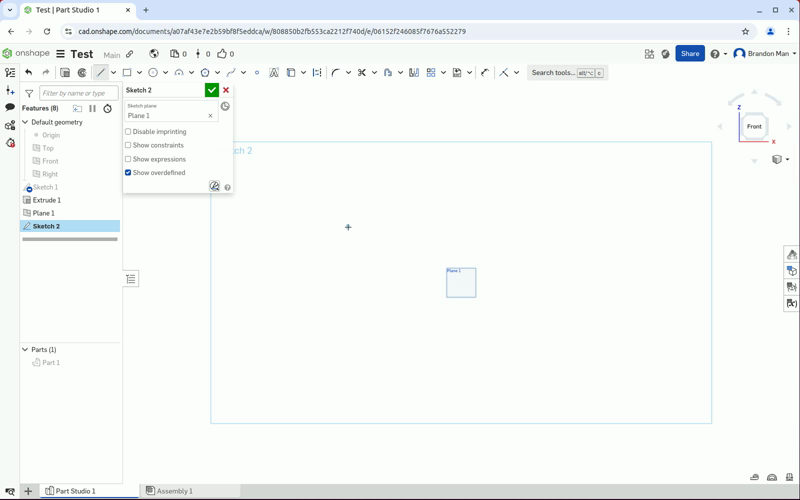
mouse_move(419, 226)
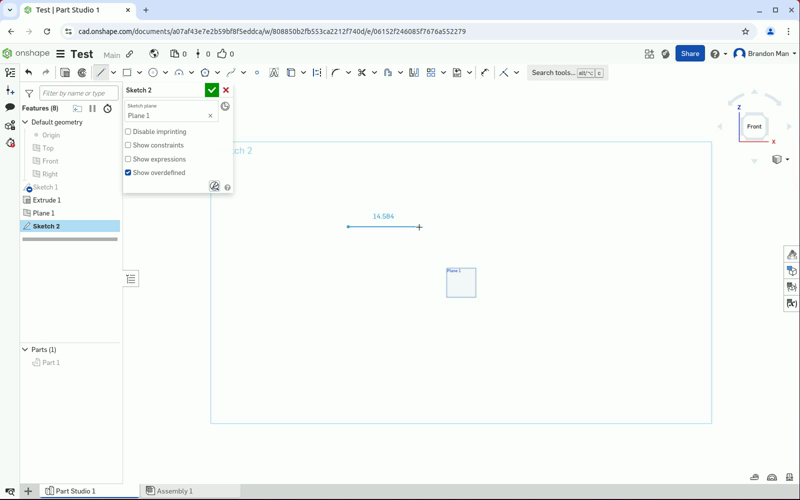
click(419, 226)
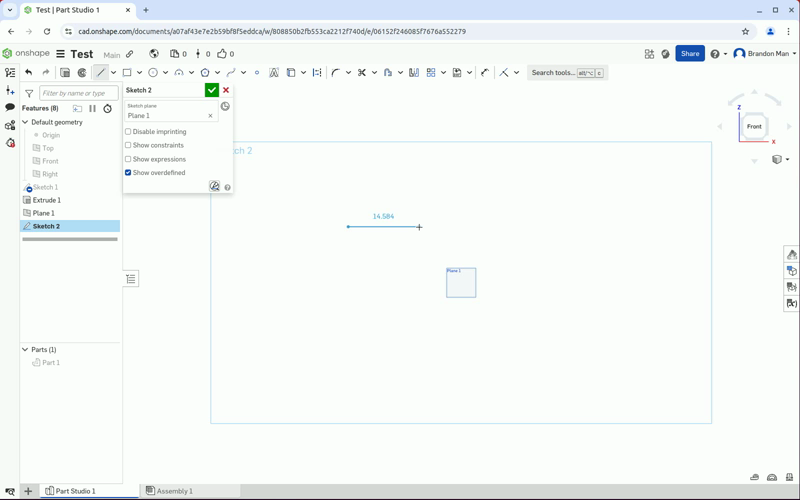
key_up(shift)
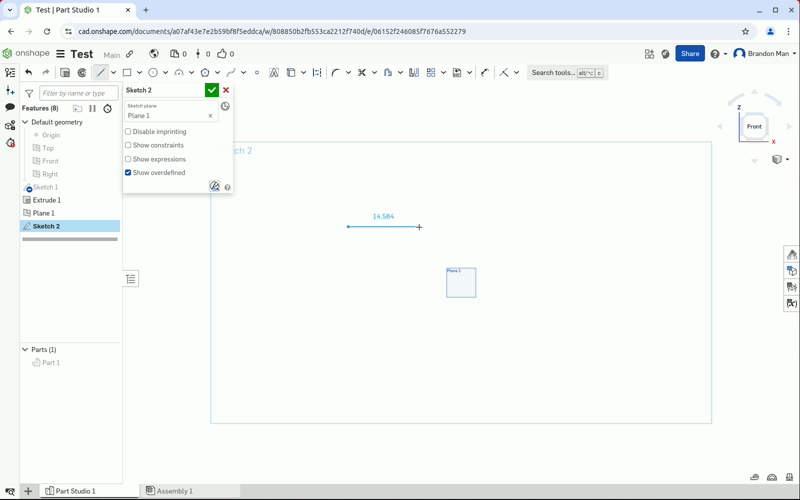
key_down(shift)
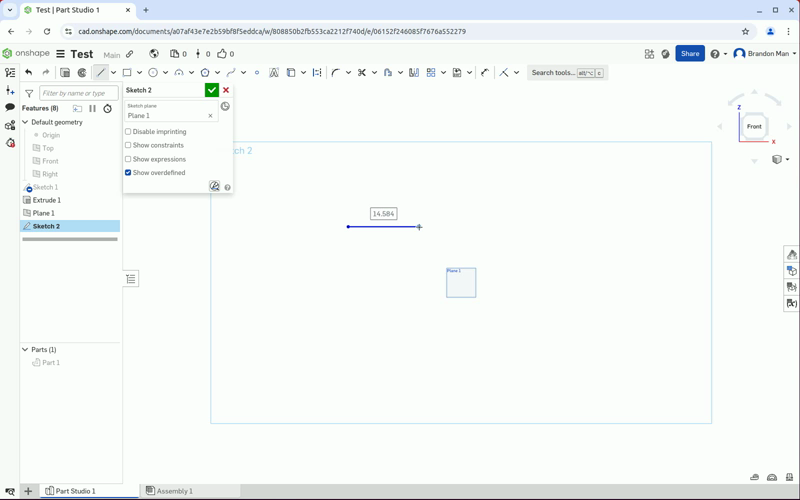
mouse_move(449, 226)
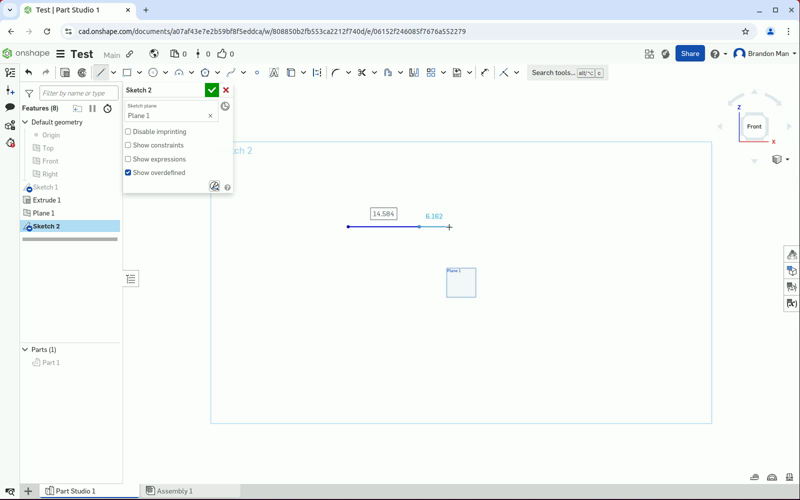
mouse_move(419, 170)
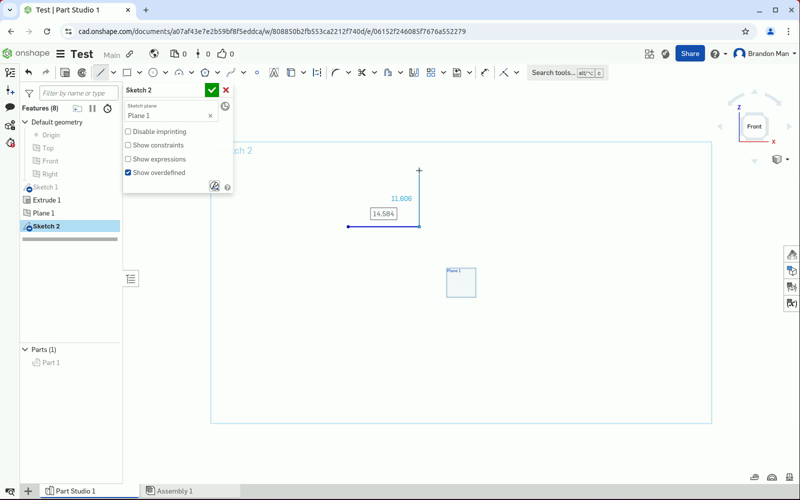
click(419, 170)
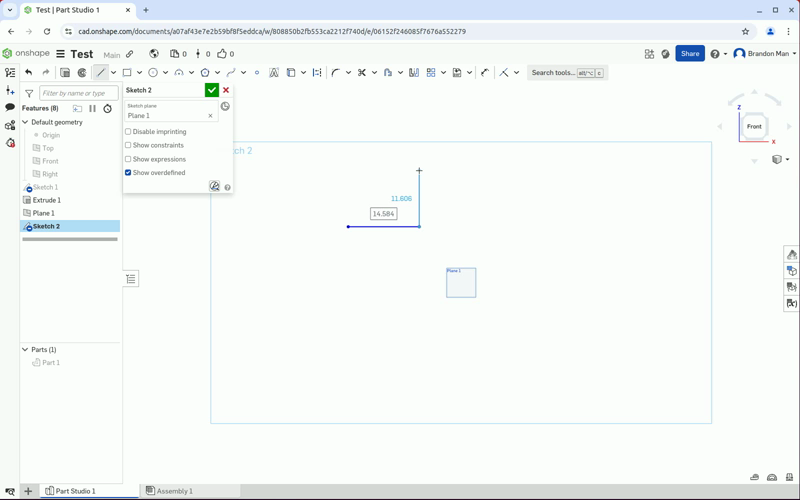
key_up(shift)
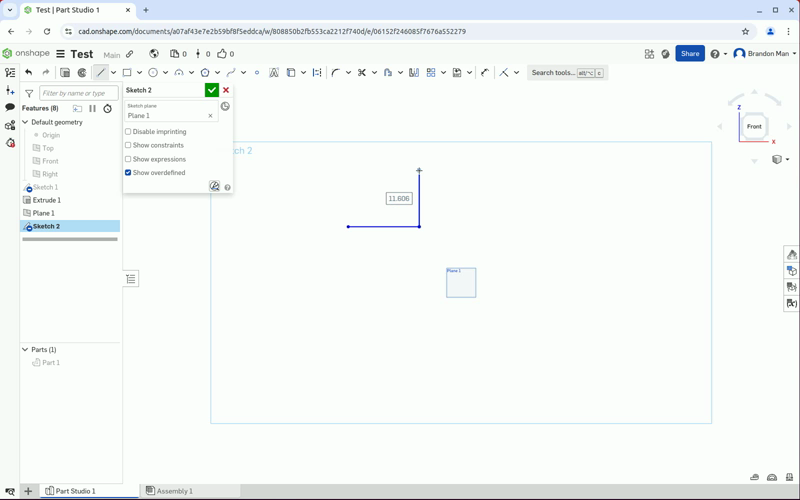
key_down(shift)
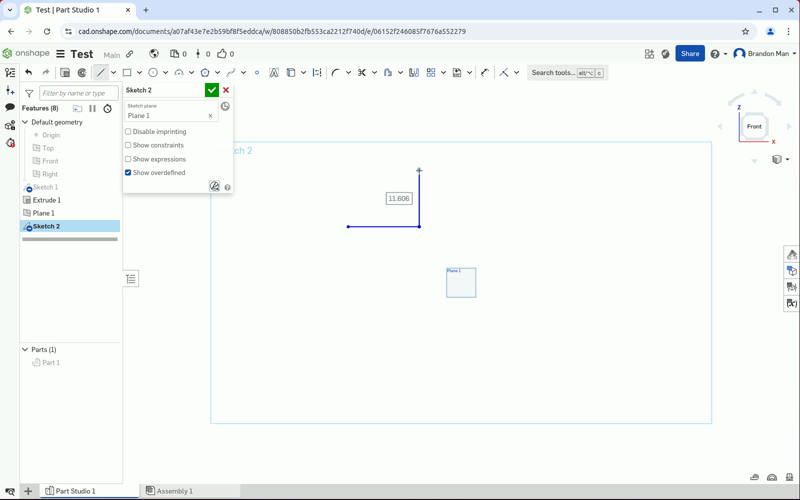
mouse_move(348, 170)
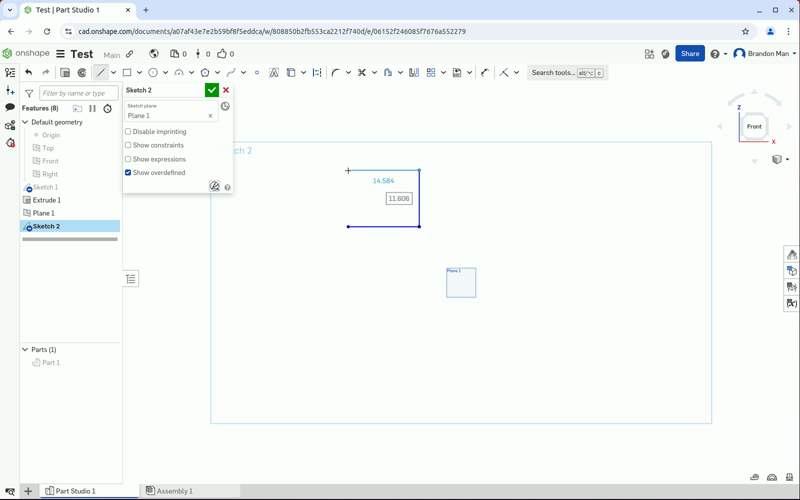
click(348, 170)
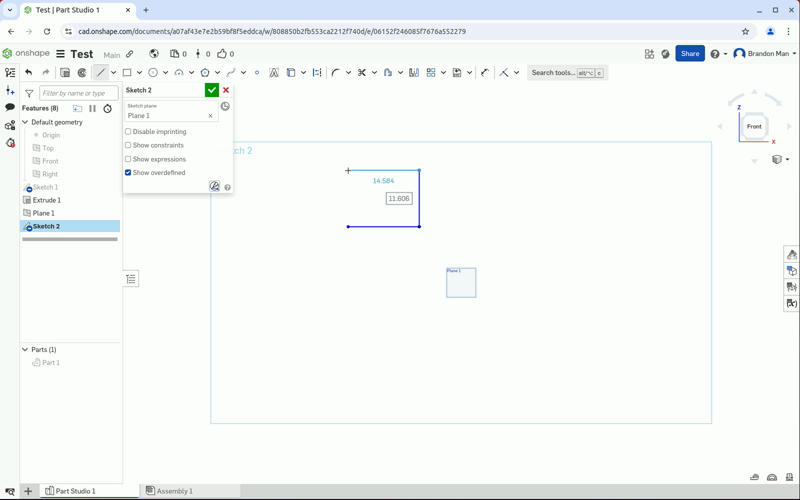
key_up(shift)
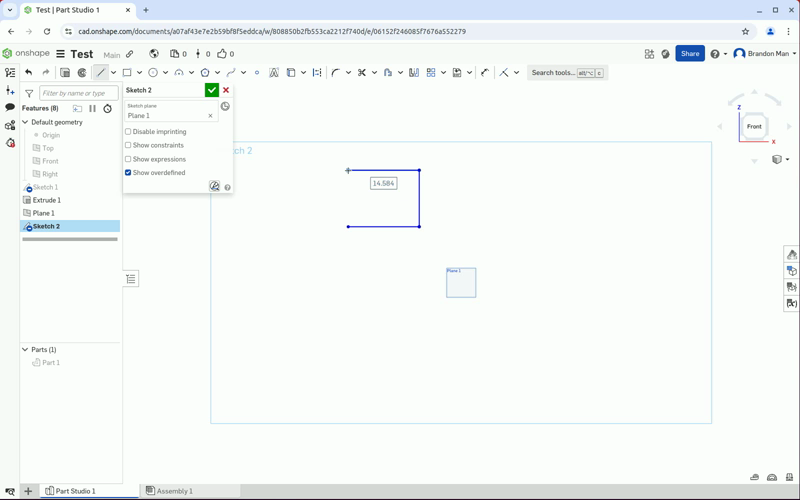
mouse_move(378, 170)
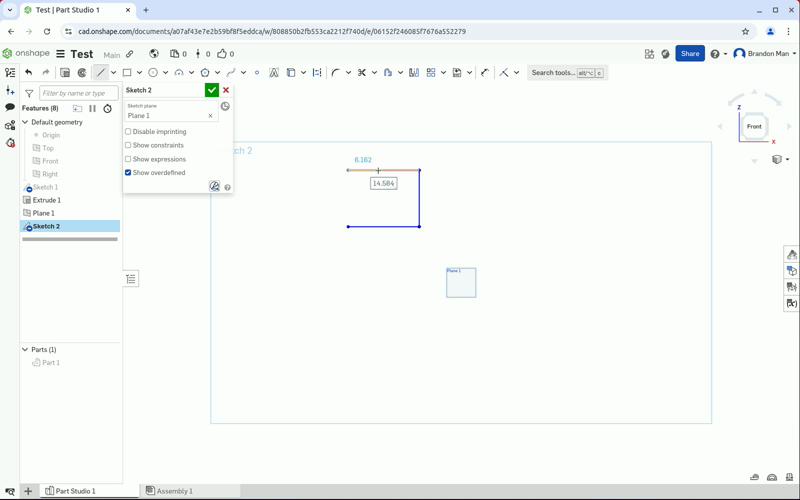
key_down(shift)
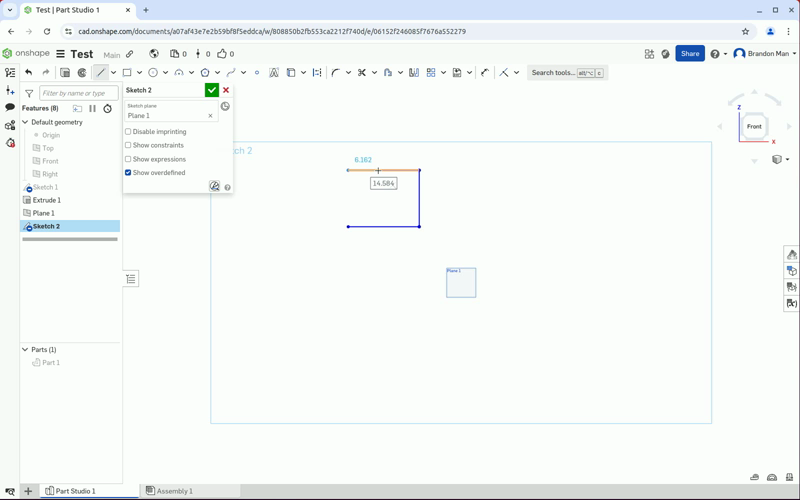
mouse_move(348, 226)
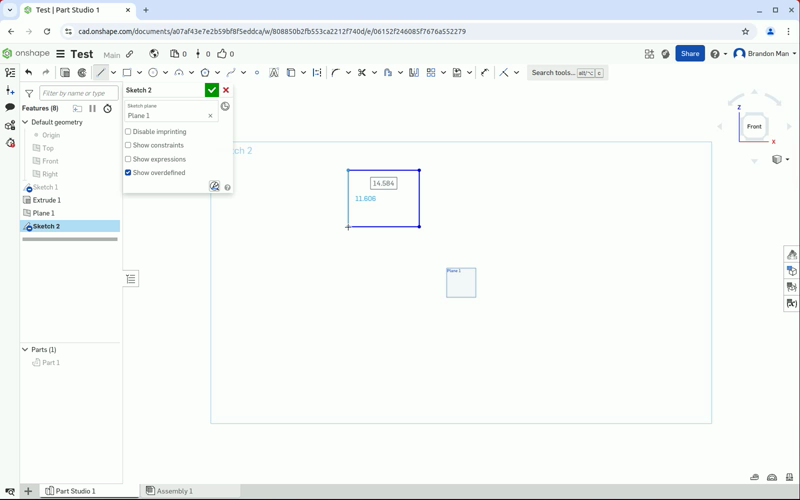
key_up(shift)
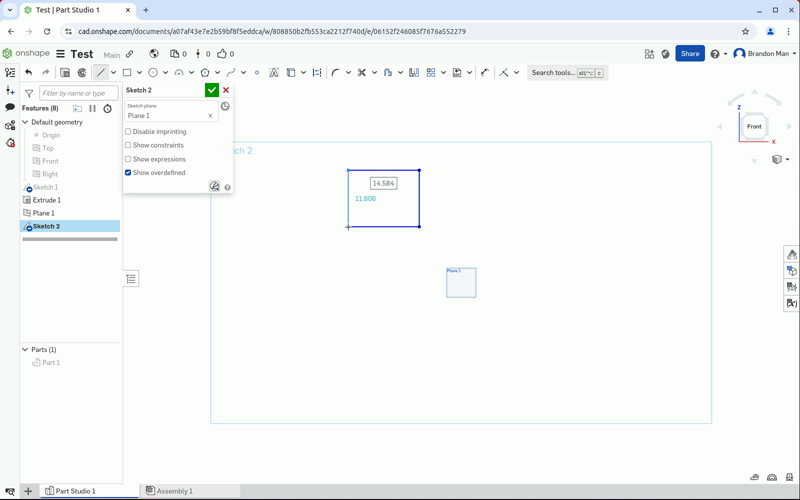
click(348, 226)
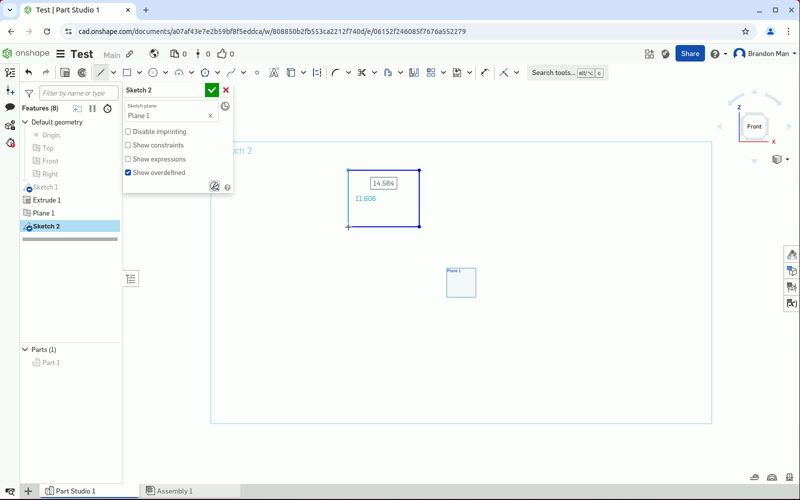
key(esc)
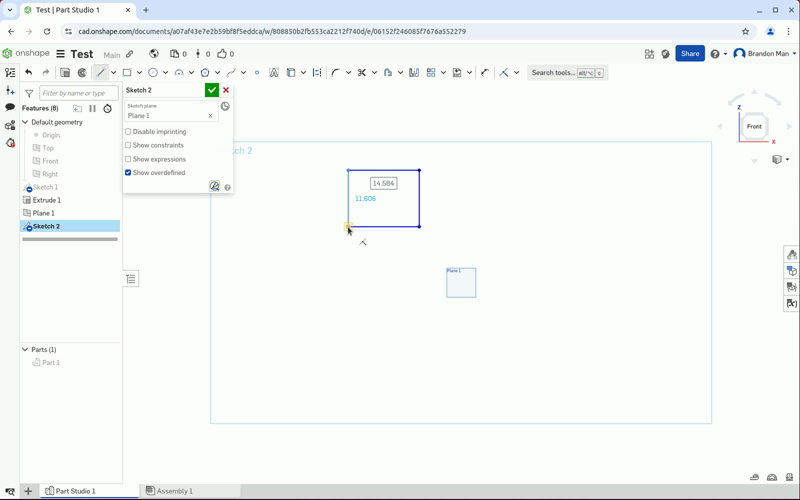
mouse_move(353, 192)
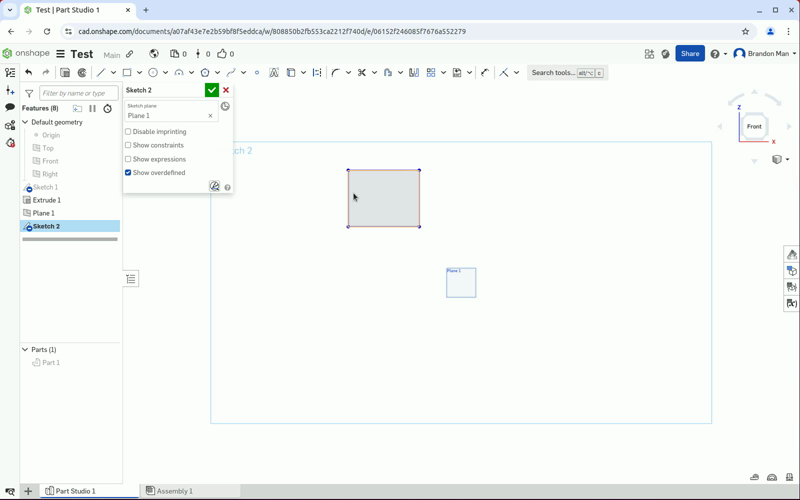
click(353, 192)
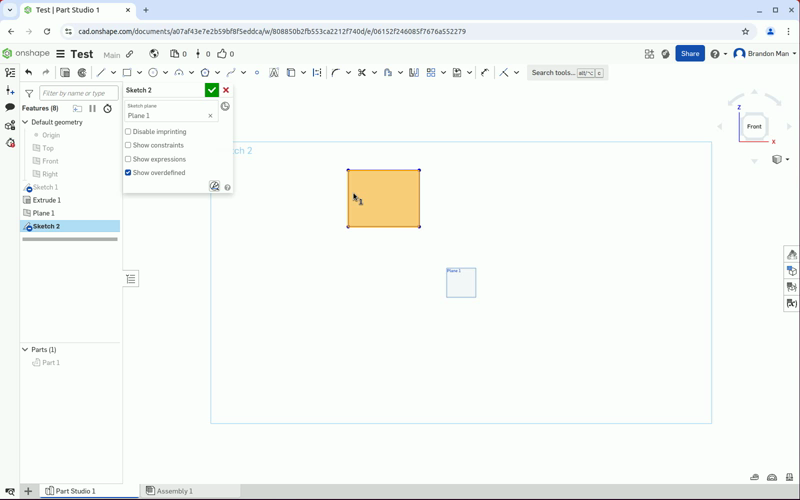
mouse_move(73, 352)
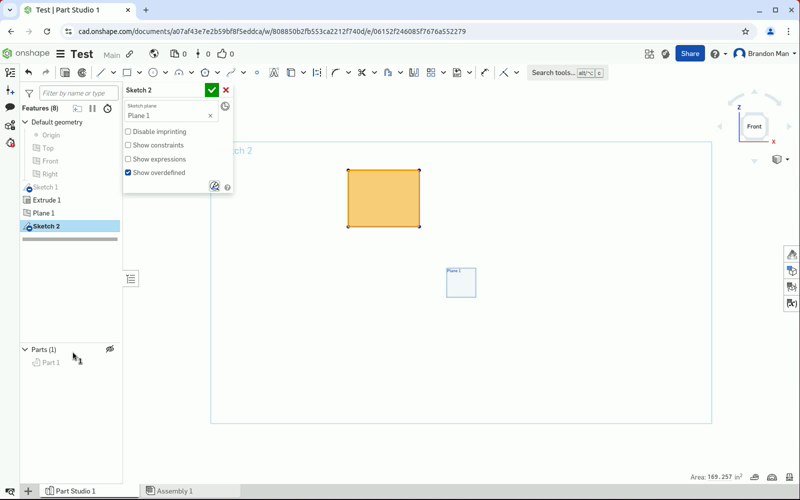
key(shift+y)
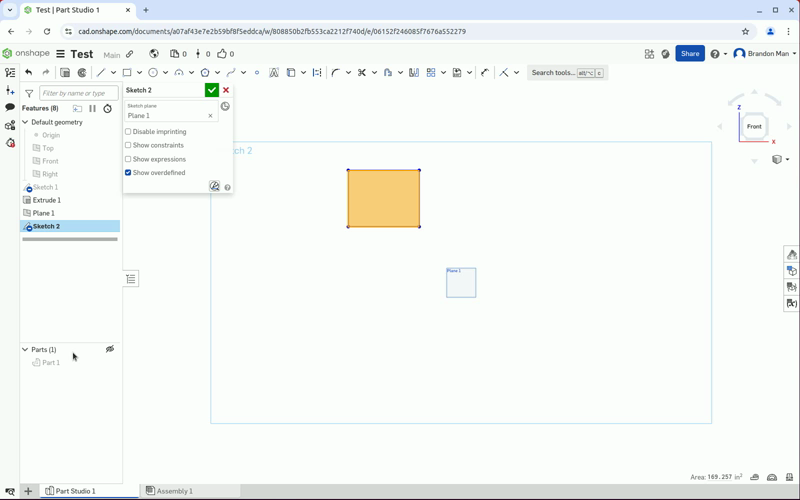
key(shift+e)
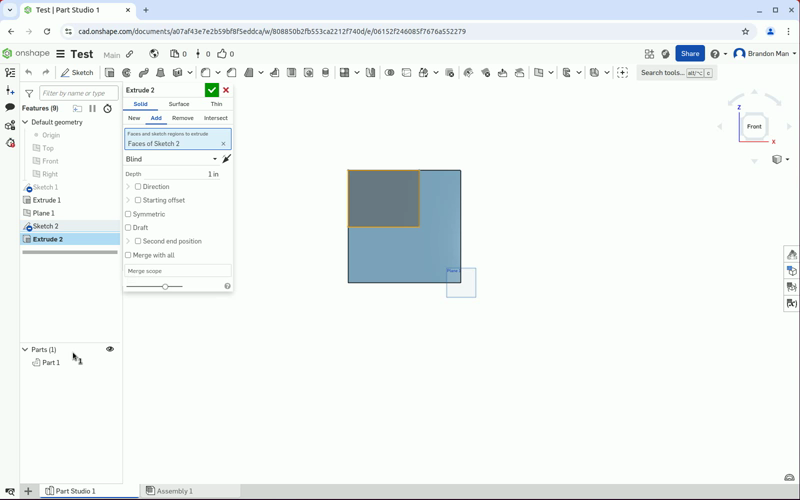
mouse_move(143, 106)
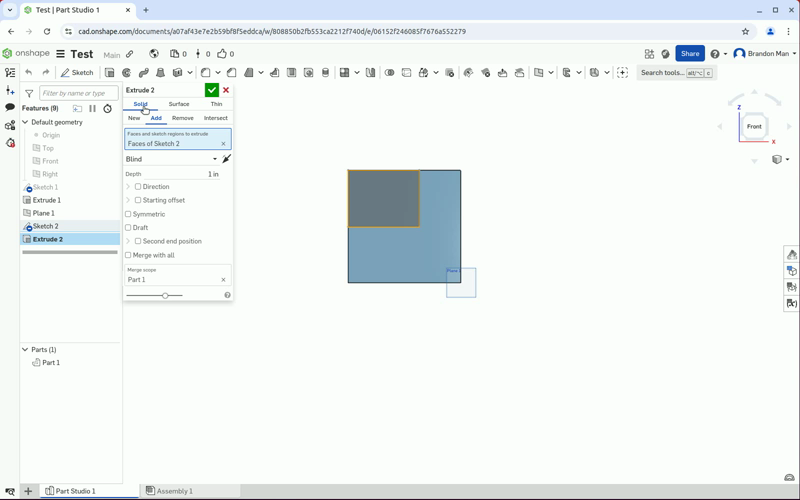
click(143, 106)
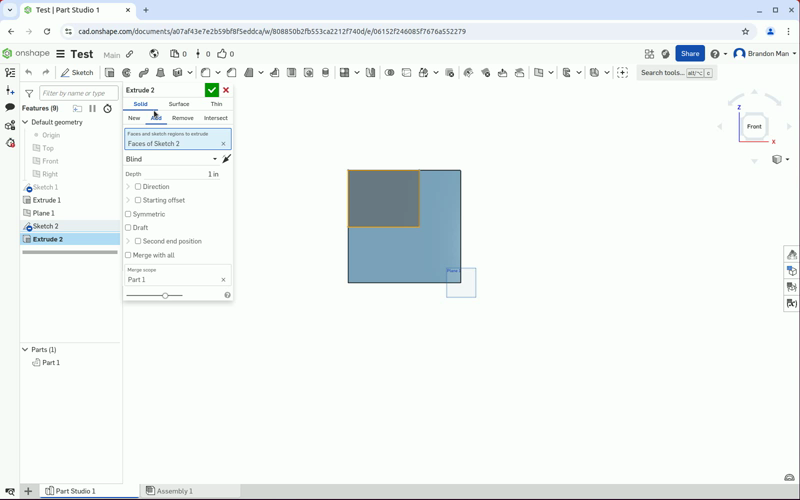
mouse_move(186, 120)
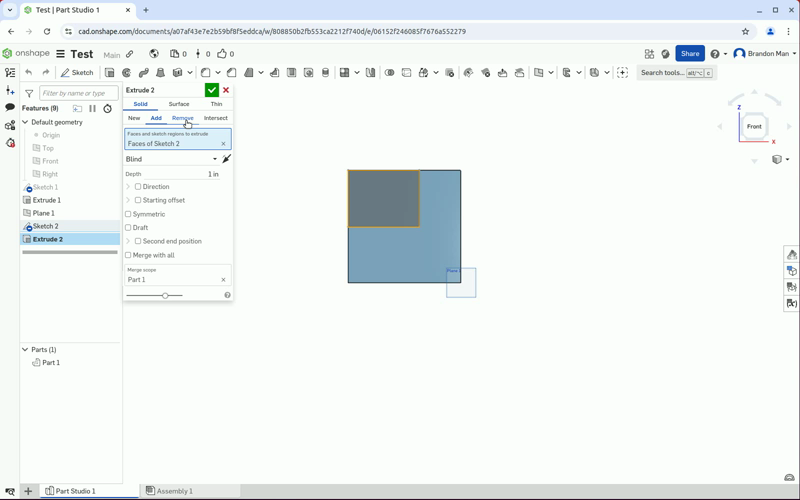
click(186, 120)
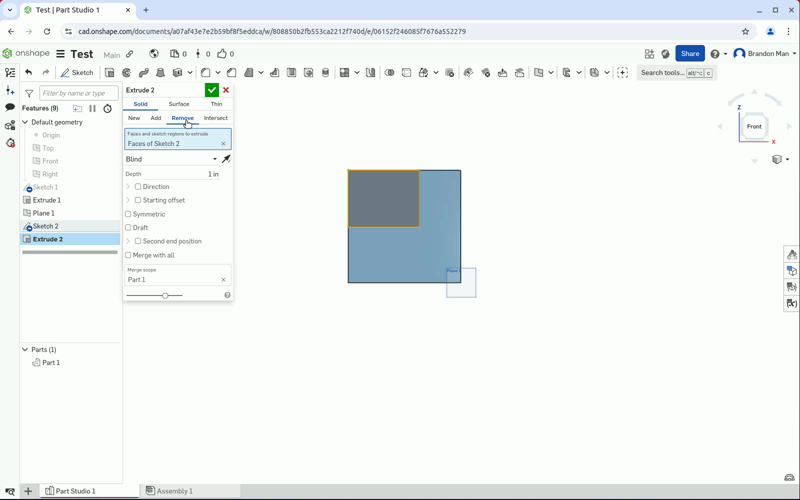
key(tab, 4)
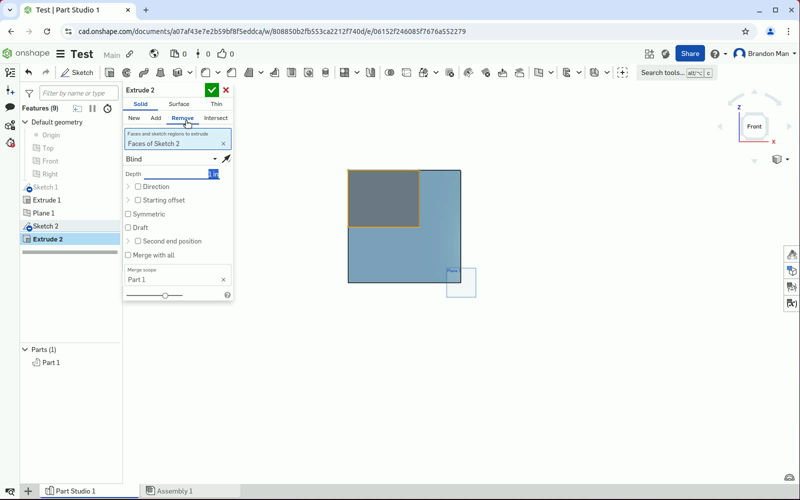
text(23.108)
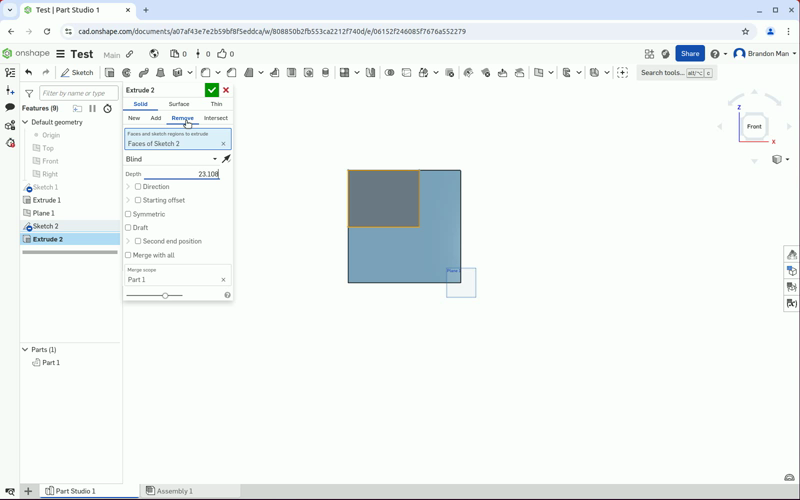
key(tab, 6)
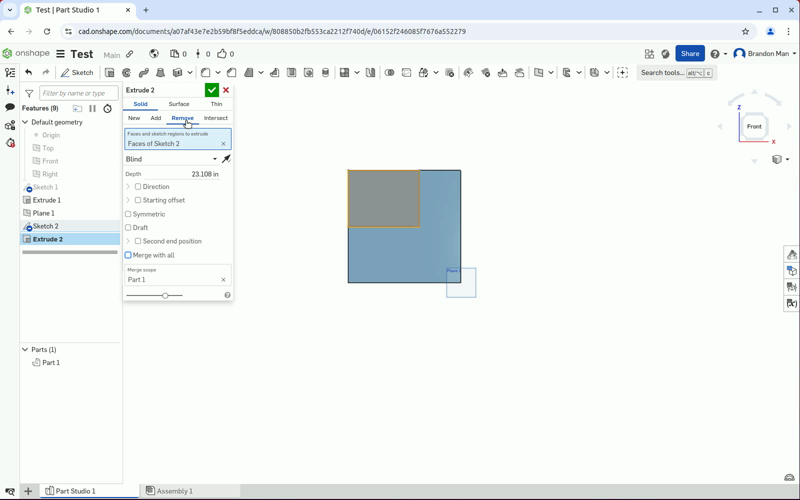
key(space)
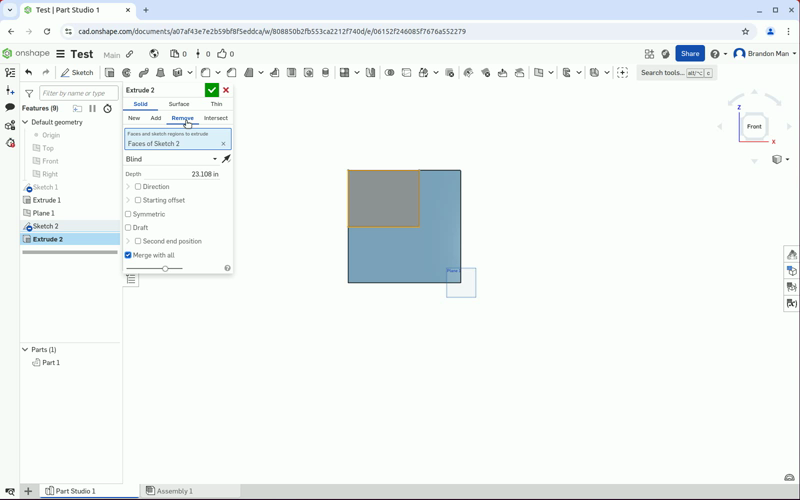
key(enter)
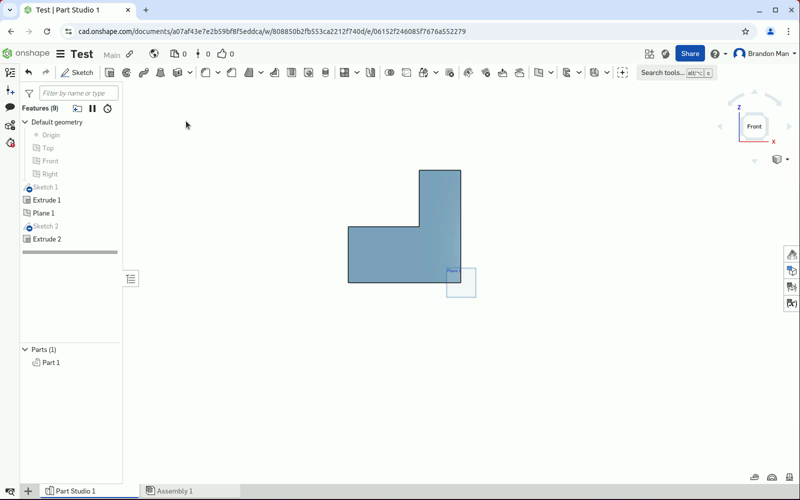
key(shift+h)
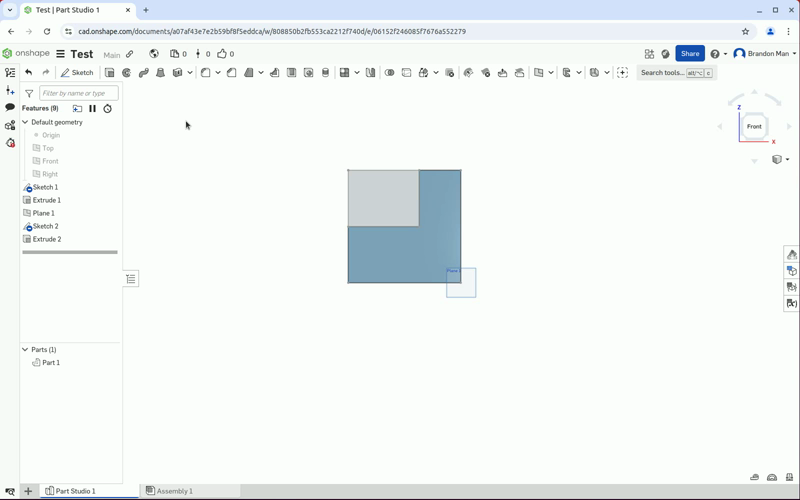
key(shift+h)
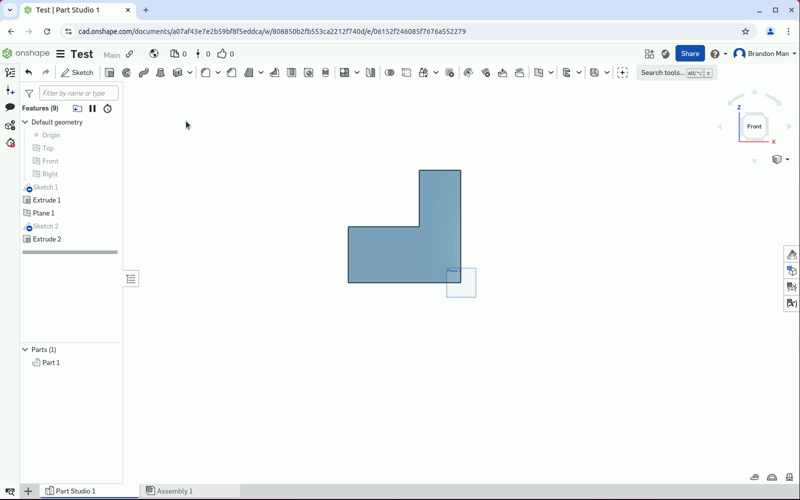
mouse_move(73, 189)
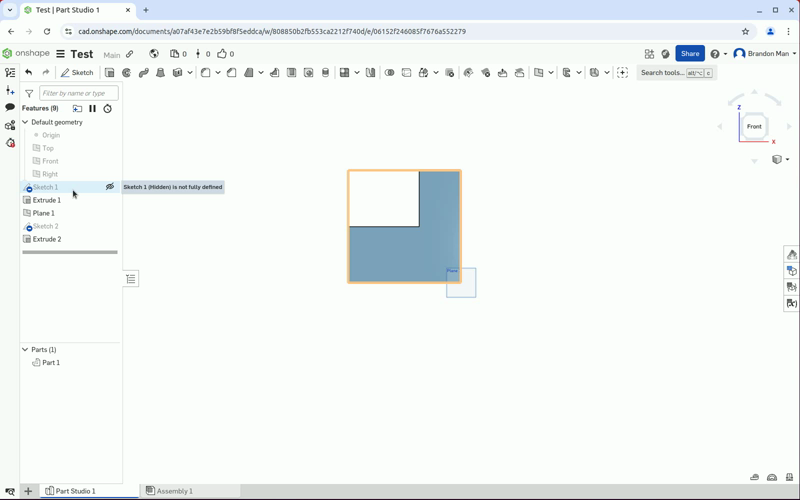
click(73, 189)
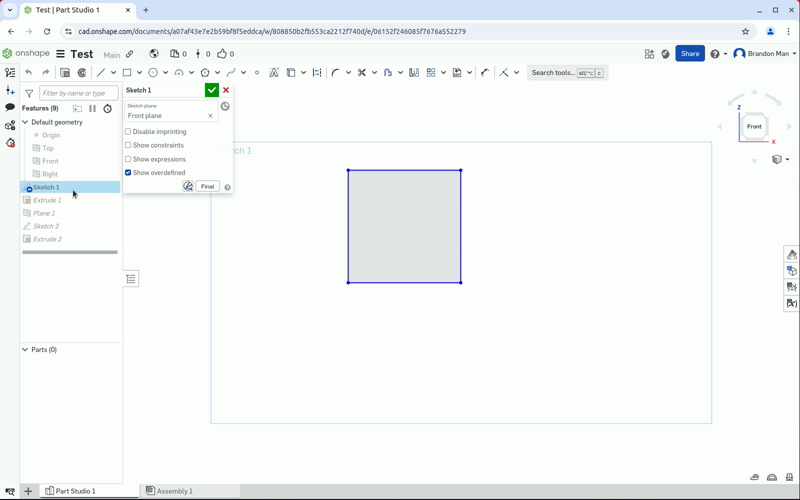
mouse_move(229, 92)
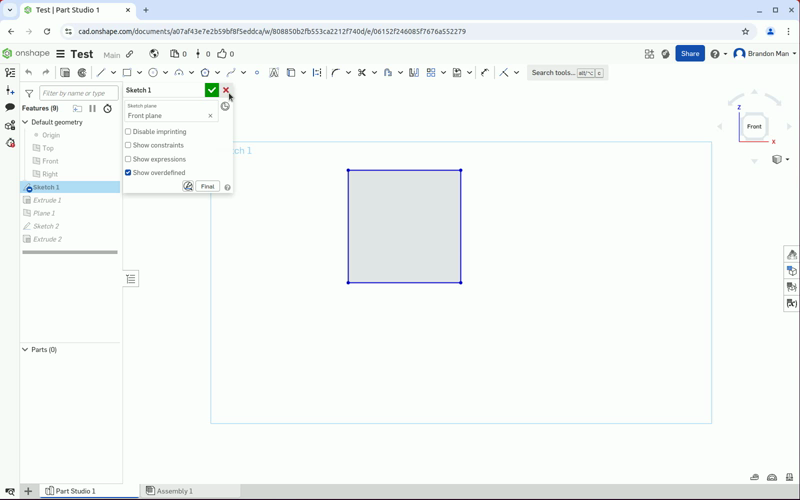
click(229, 92)
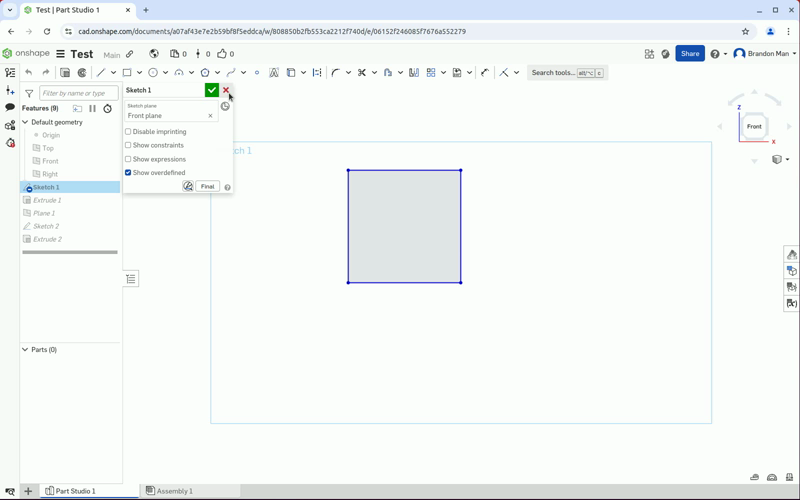
key(shift+s)
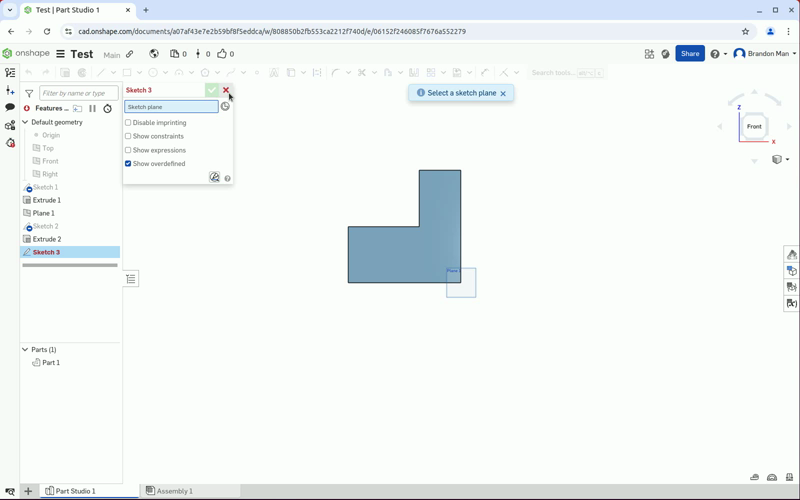
mouse_move(73, 215)
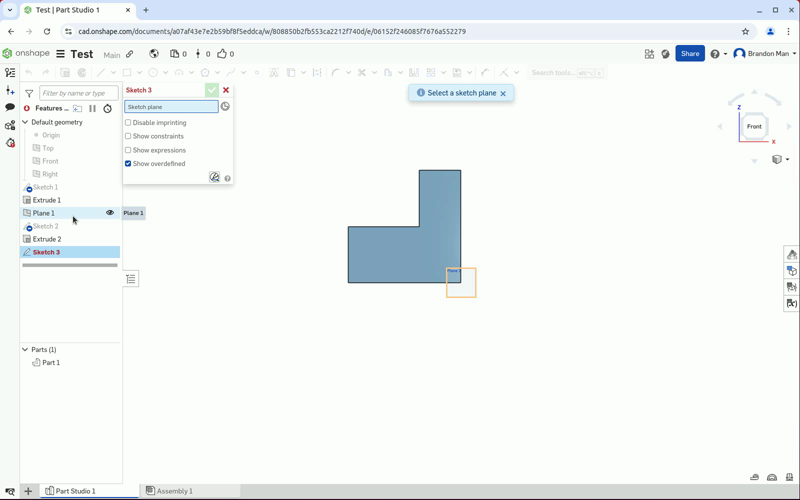
click(73, 215)
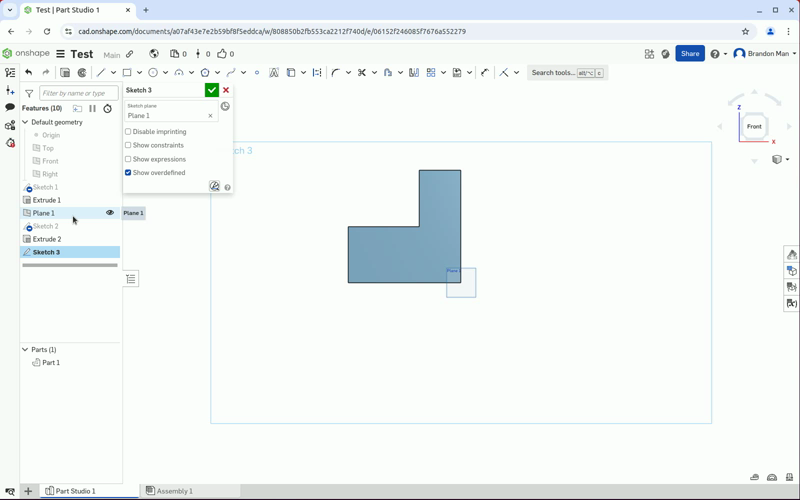
mouse_move(73, 352)
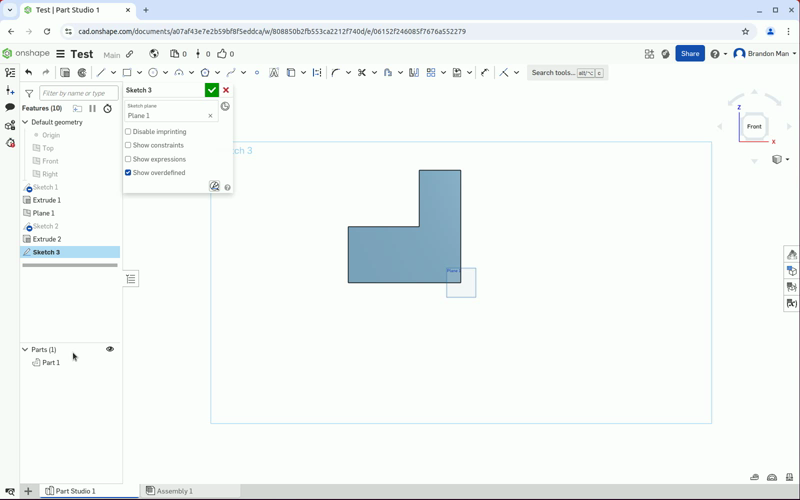
key(y)
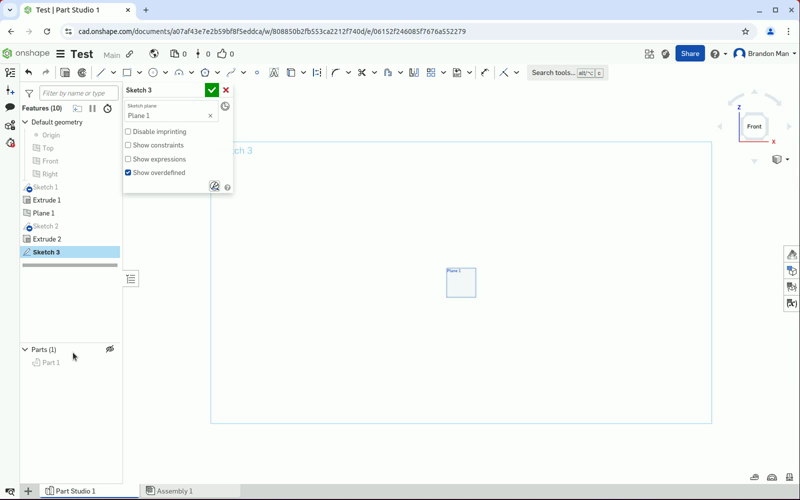
key(l)
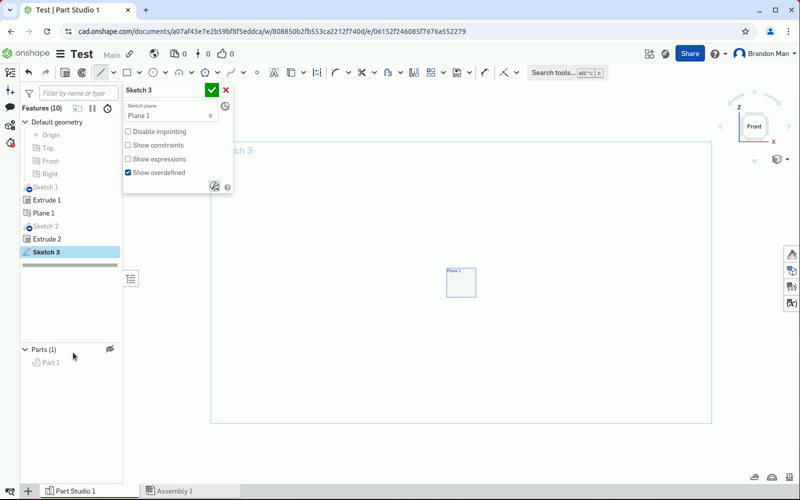
key_down(shift)
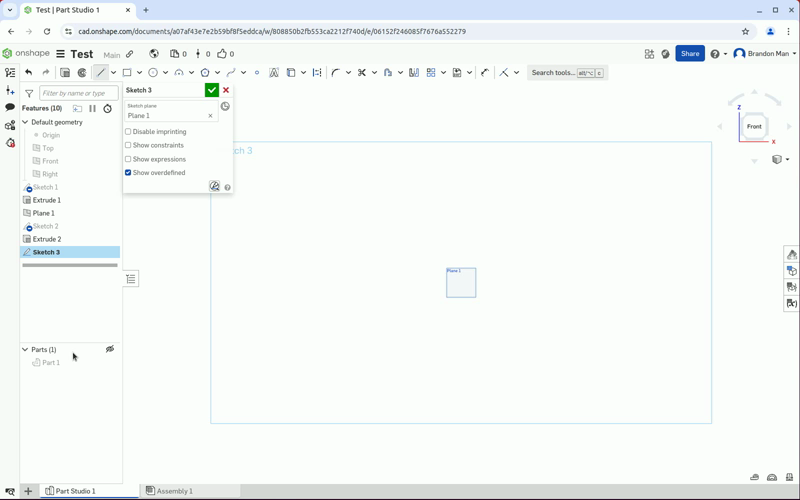
mouse_move(348, 282)
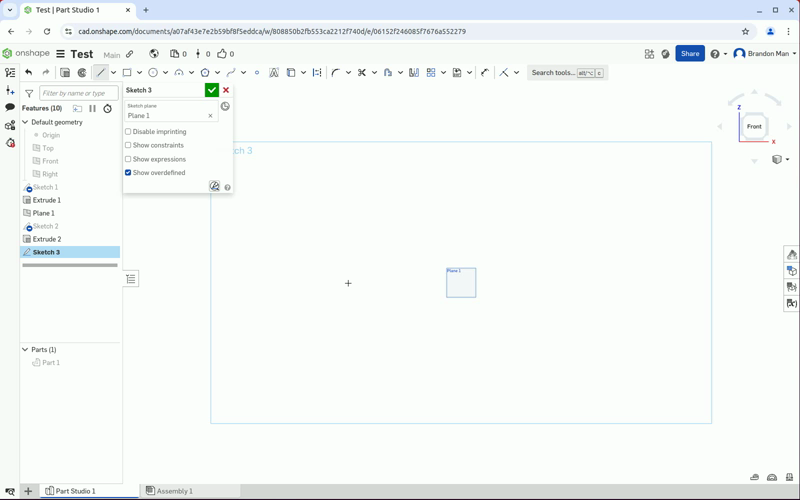
click(348, 282)
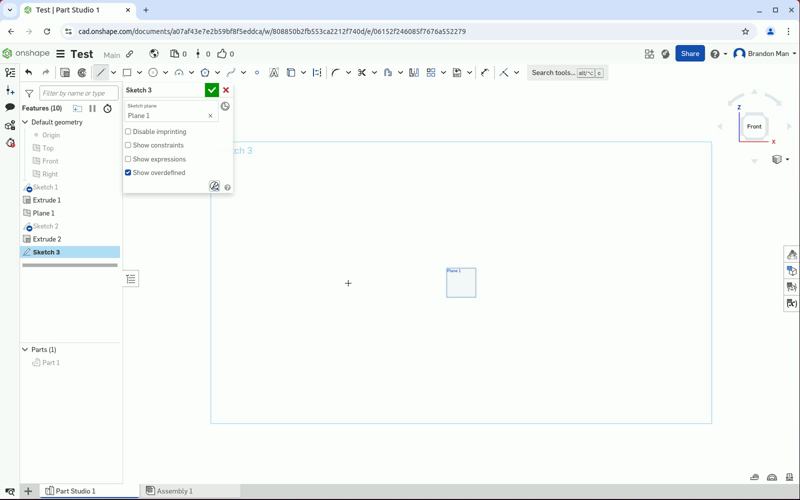
key_up(shift)
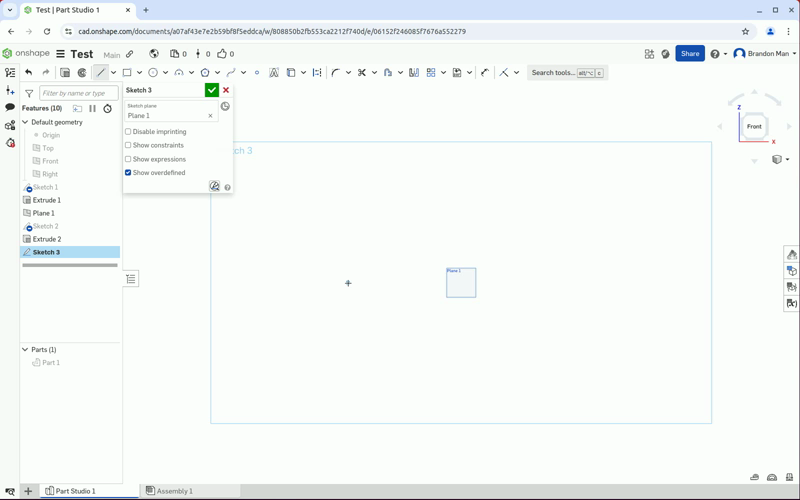
key_down(shift)
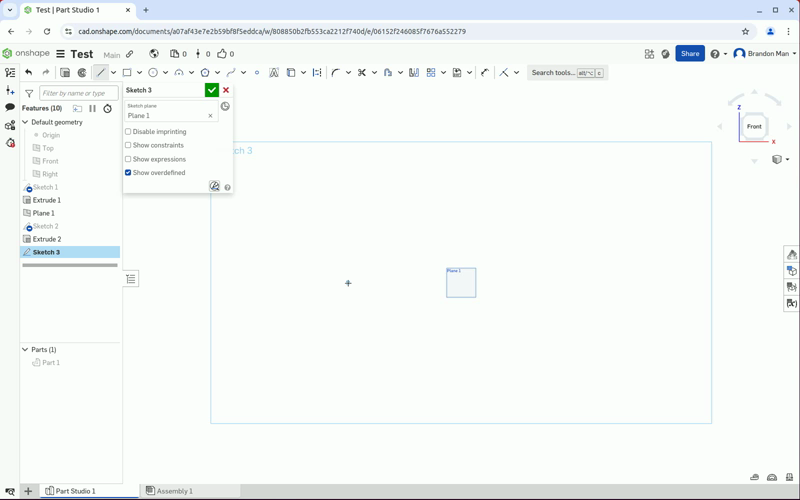
mouse_move(419, 226)
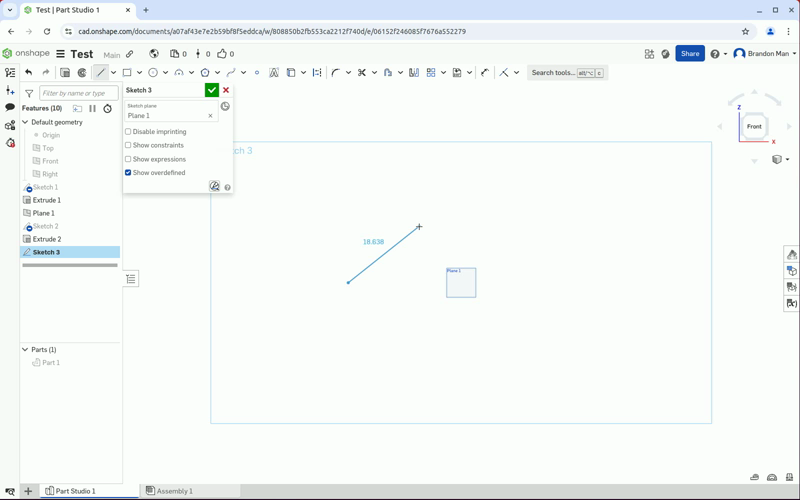
click(419, 226)
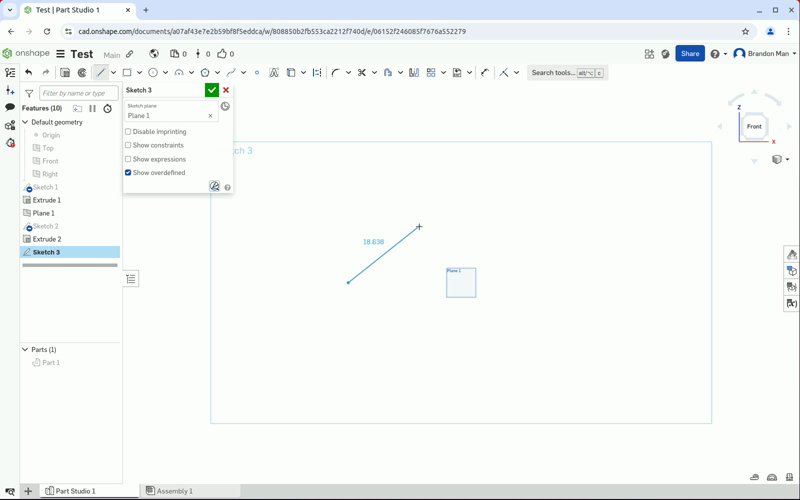
key_up(shift)
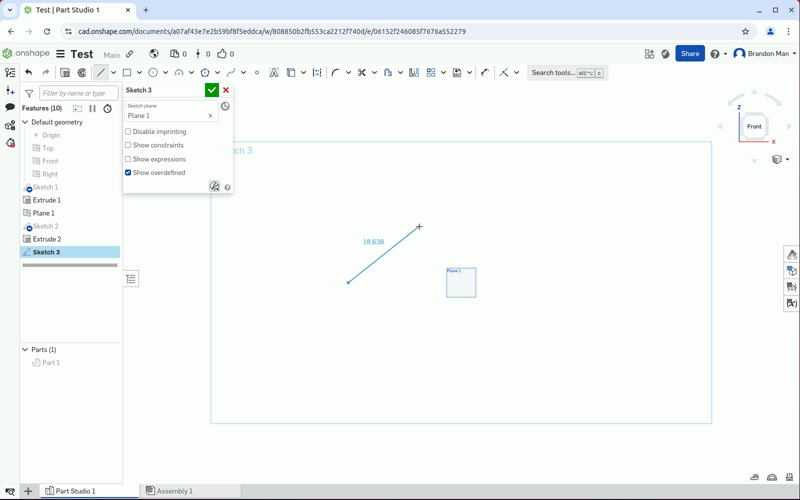
key_down(shift)
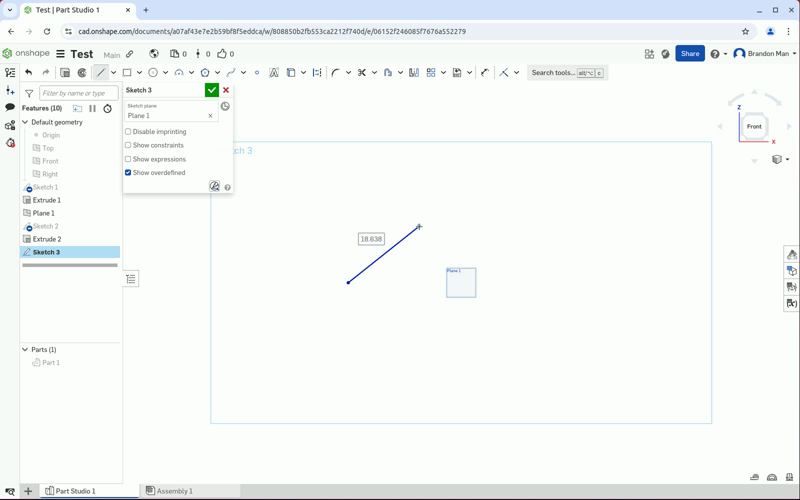
mouse_move(348, 226)
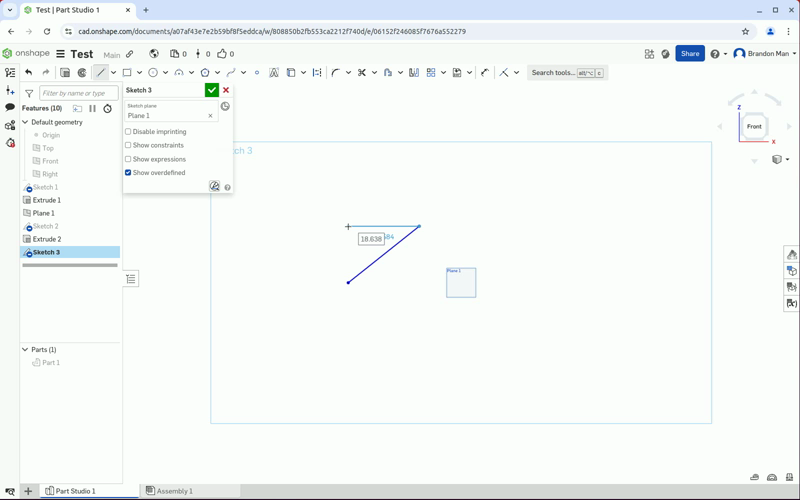
click(348, 226)
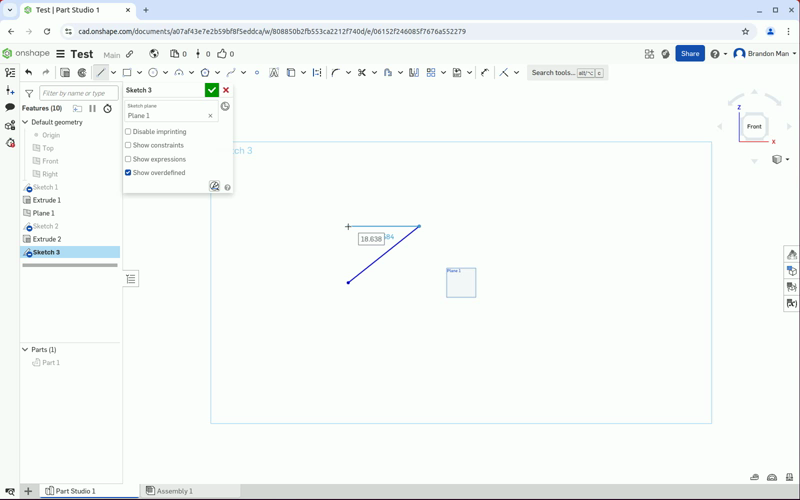
key_up(shift)
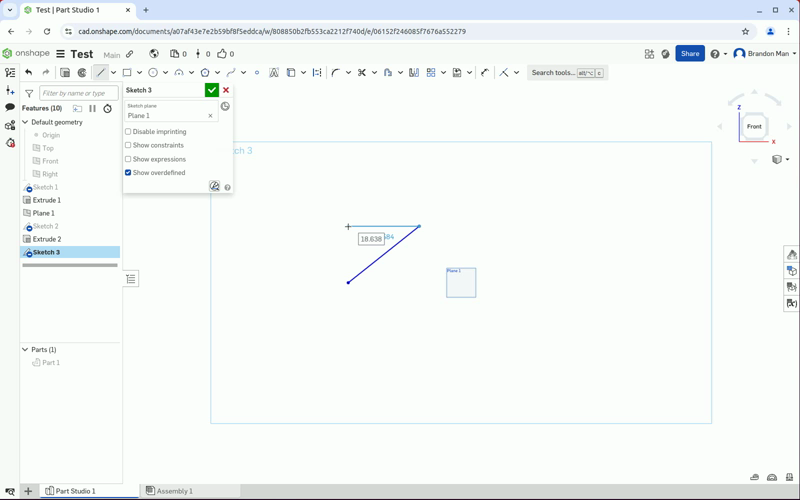
mouse_move(378, 226)
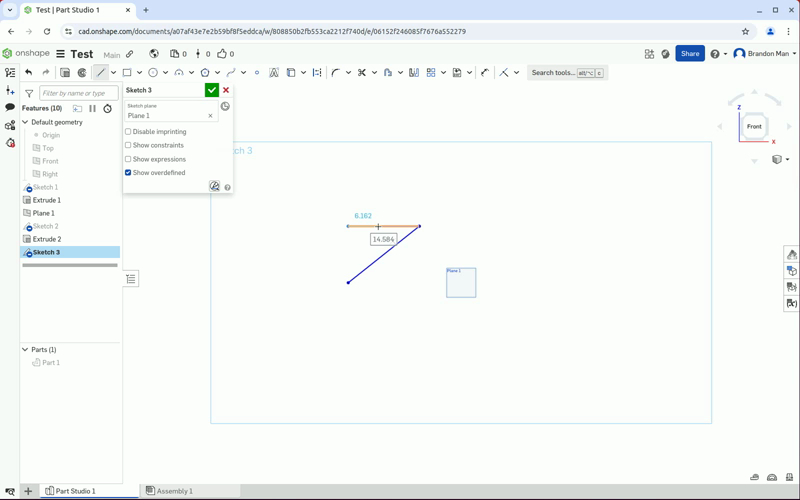
key_down(shift)
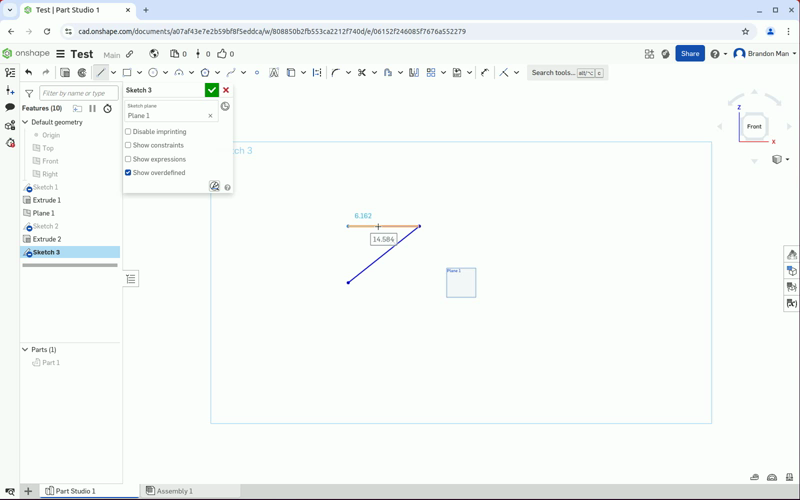
mouse_move(348, 282)
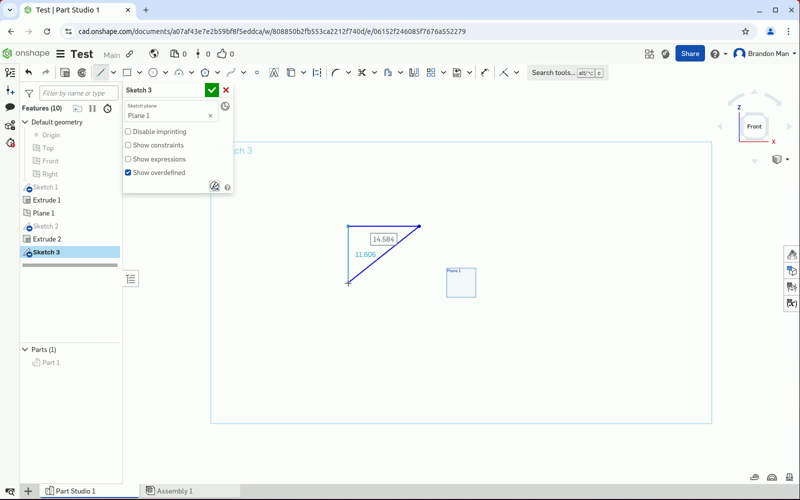
key_up(shift)
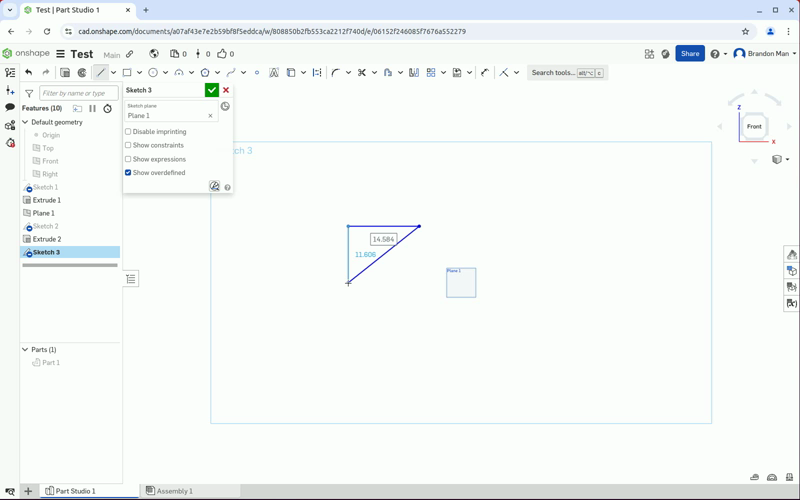
click(348, 282)
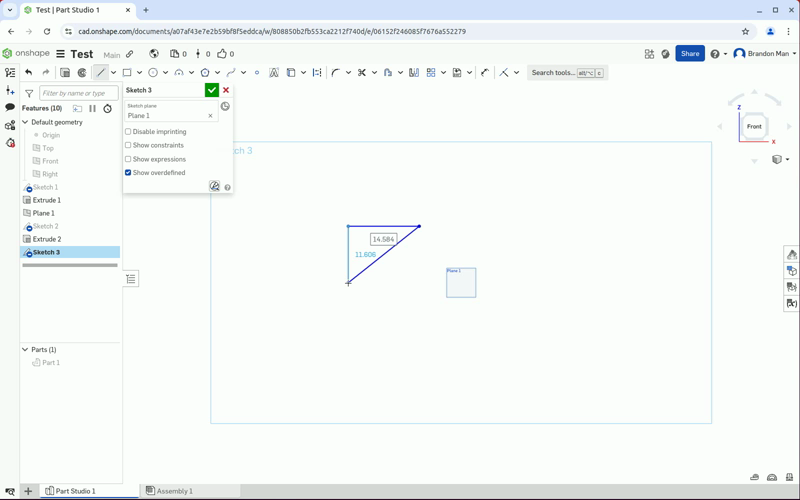
key(esc)
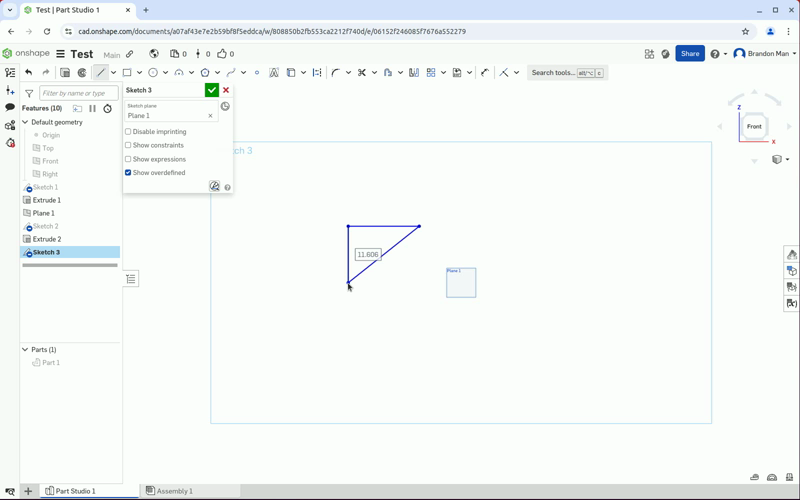
mouse_move(356, 234)
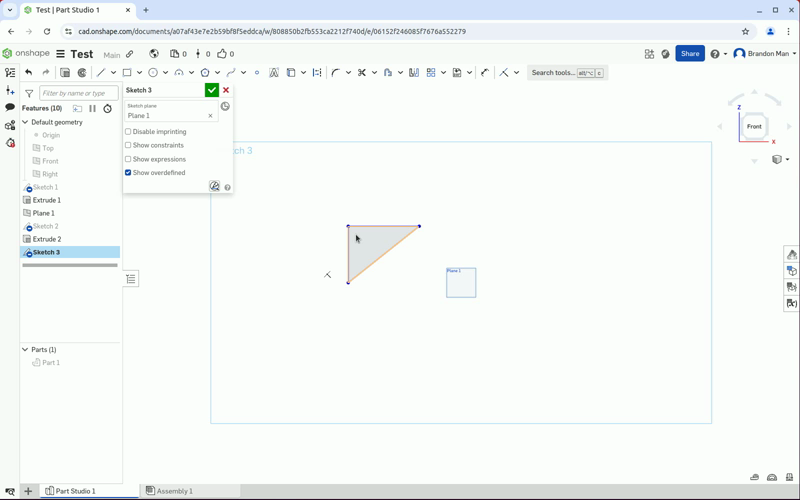
click(356, 234)
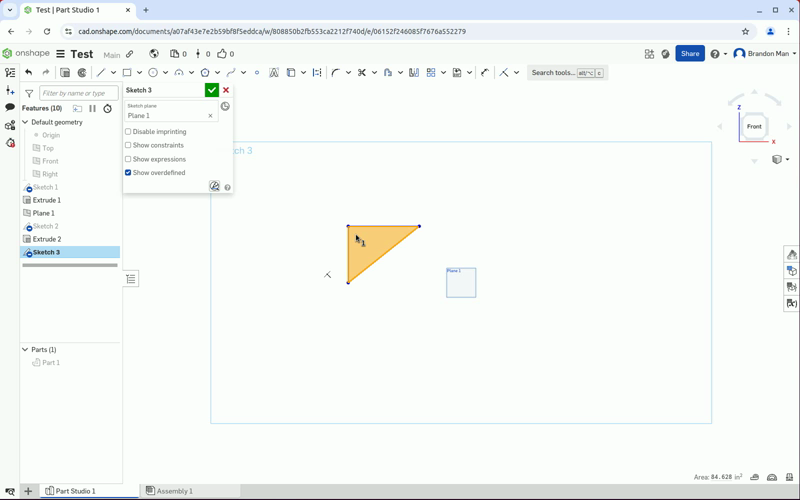
mouse_move(73, 352)
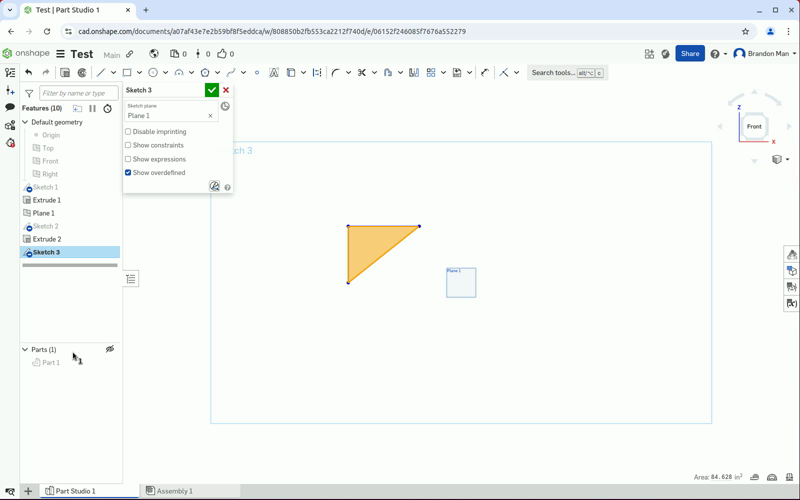
key(shift+y)
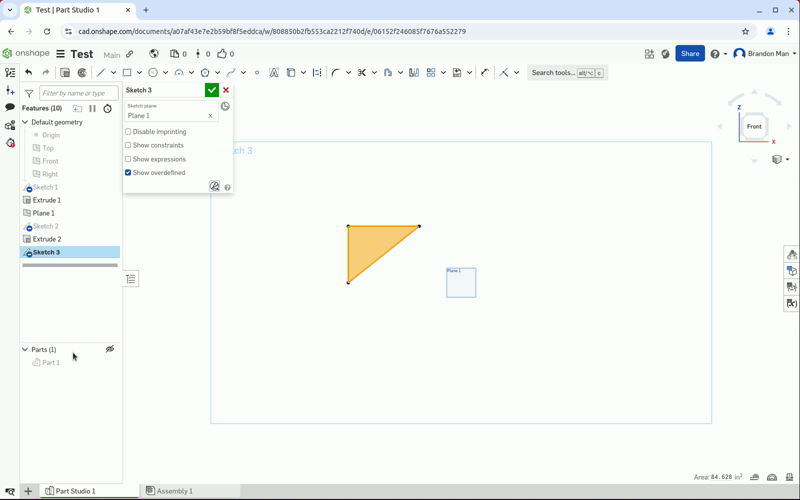
key(shift+e)
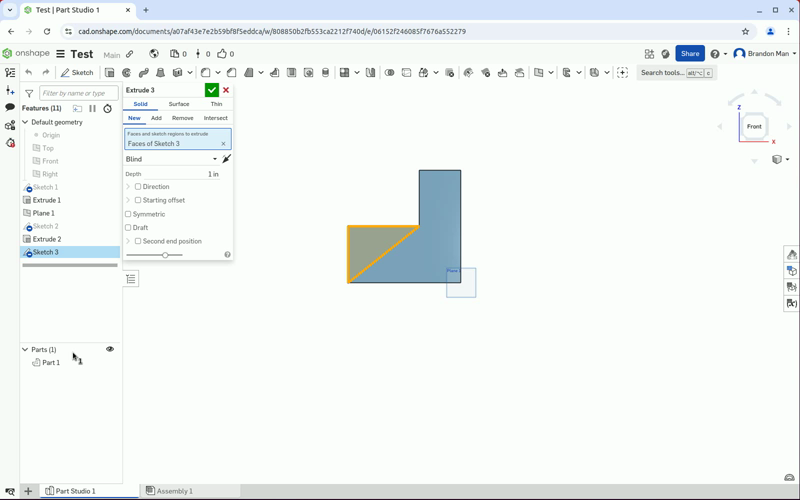
mouse_move(143, 106)
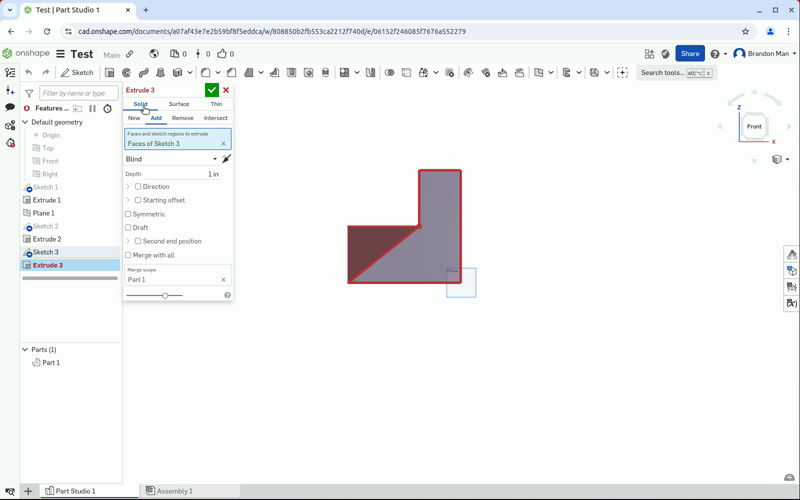
click(143, 106)
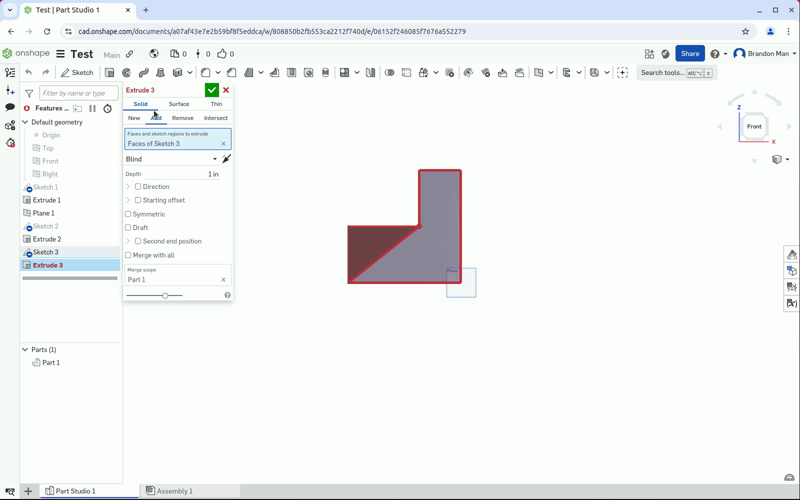
mouse_move(186, 120)
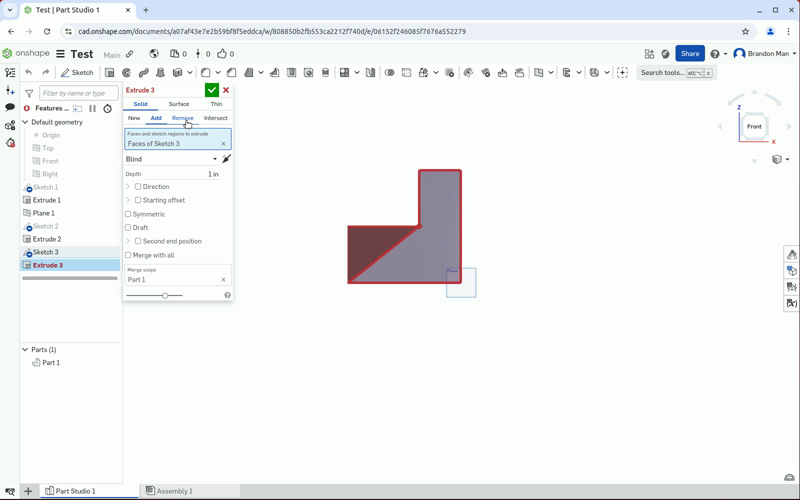
click(186, 120)
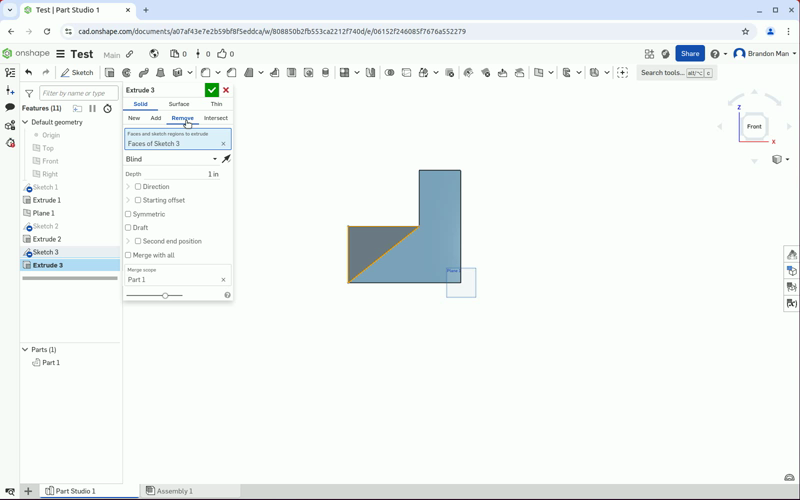
key(tab, 4)
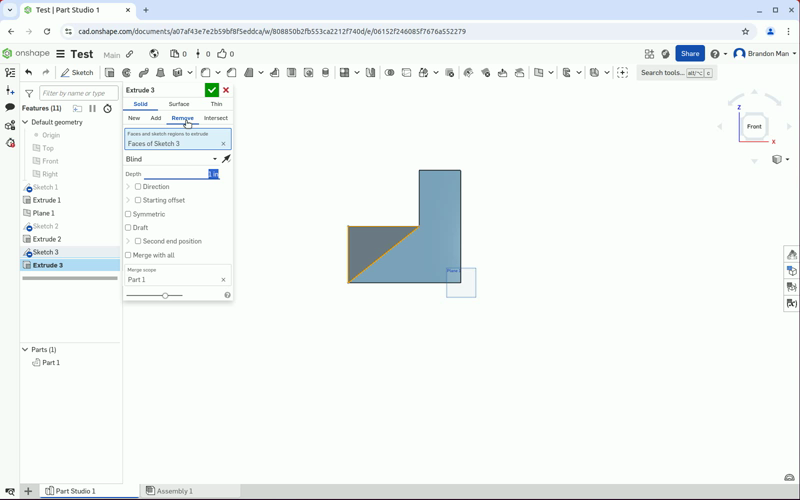
text(23.108)
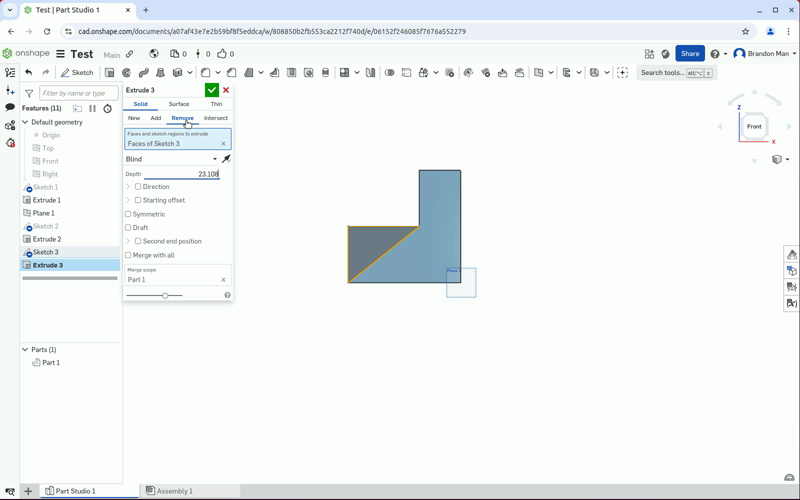
key(tab, 6)
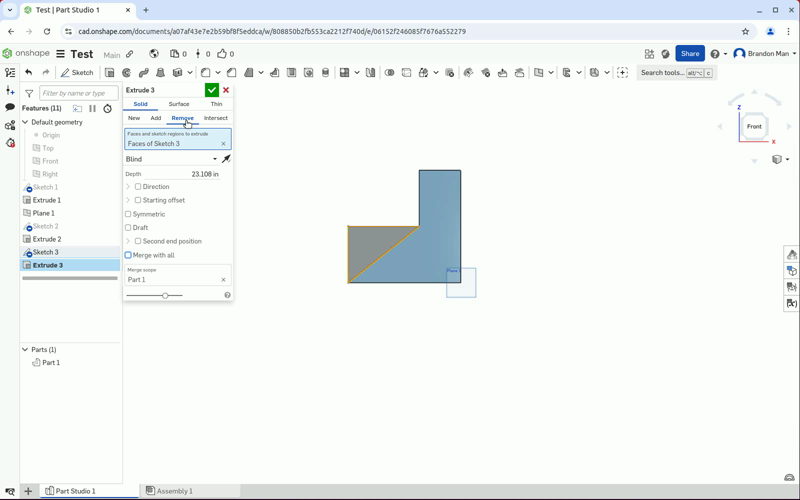
key(space)
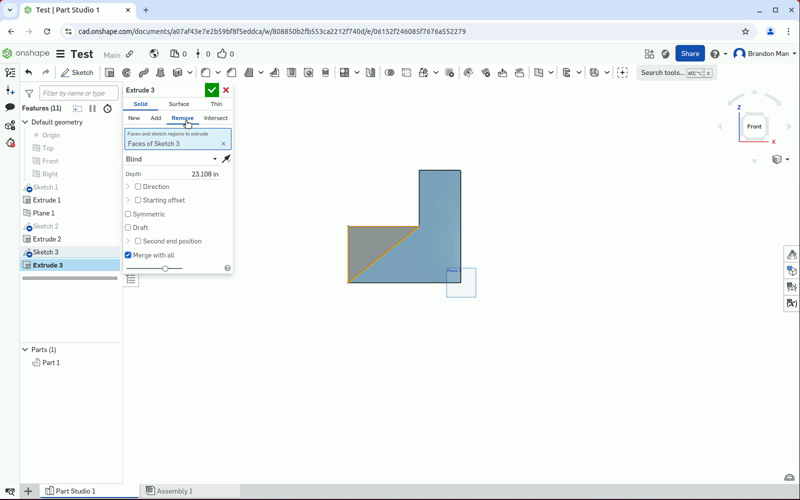
key(enter)
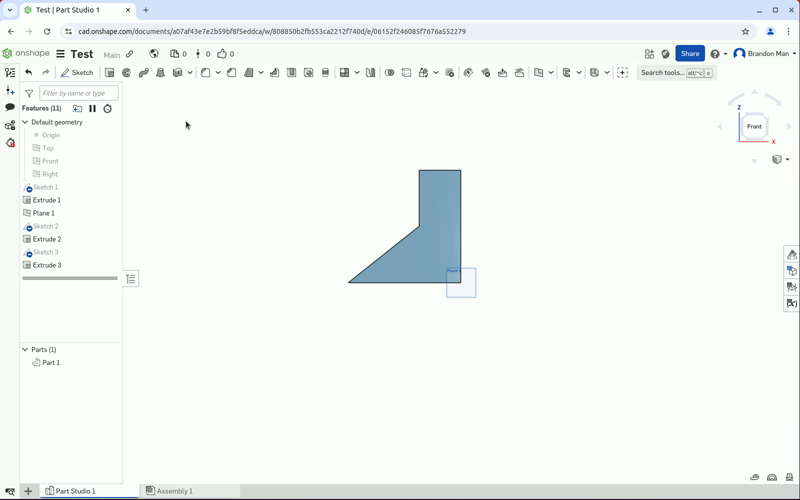
key(shift+h)
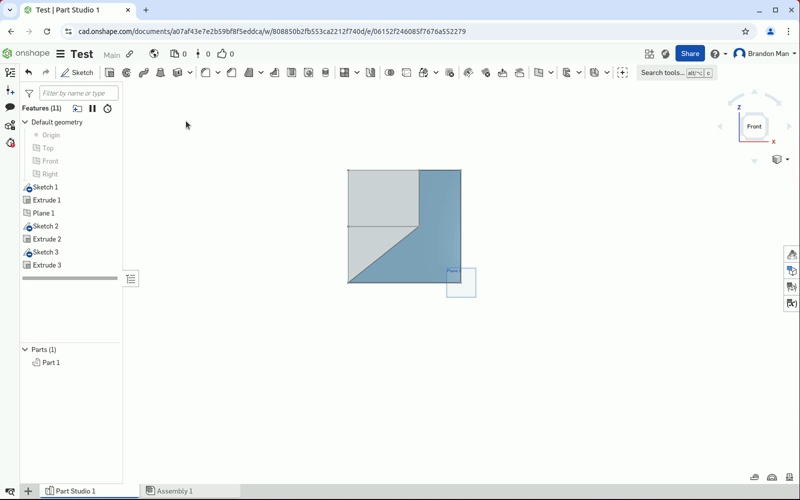
key(shift+h)
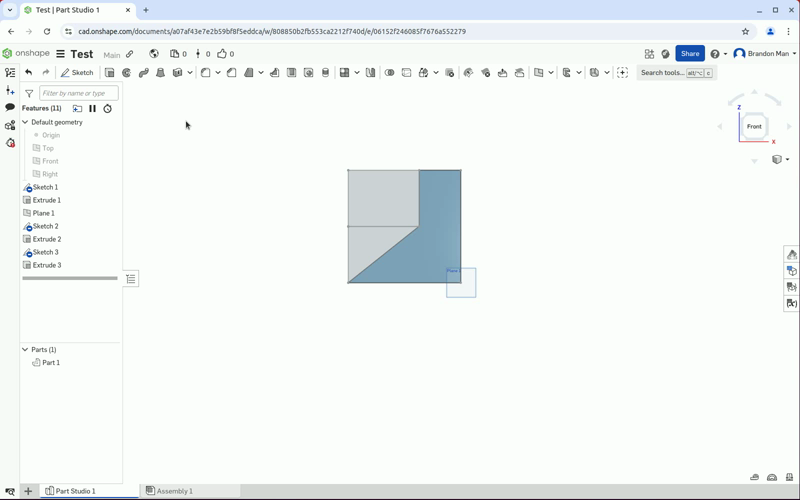
key(shift+7)
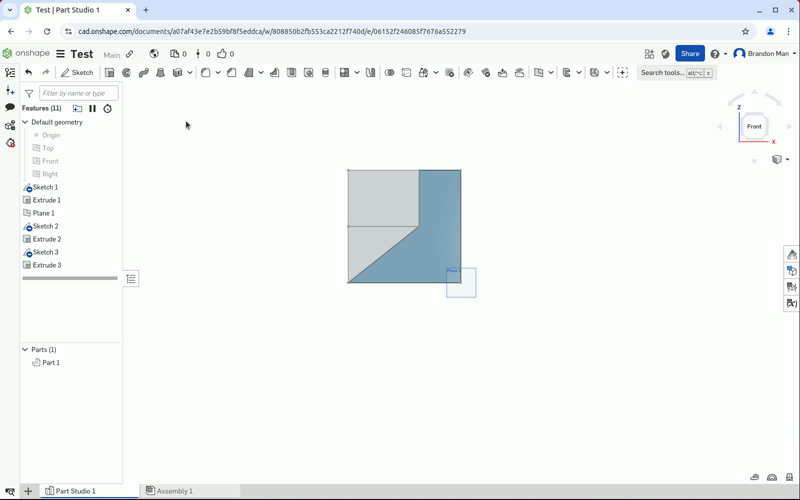
key(left, 2)
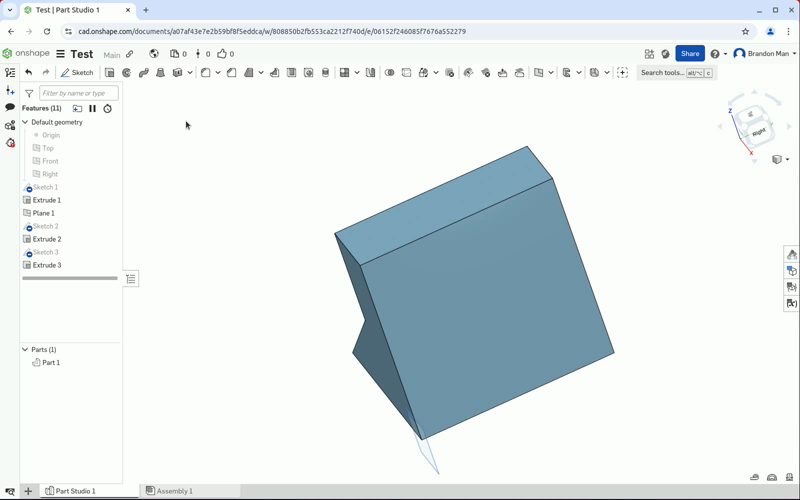
key(down, 2)
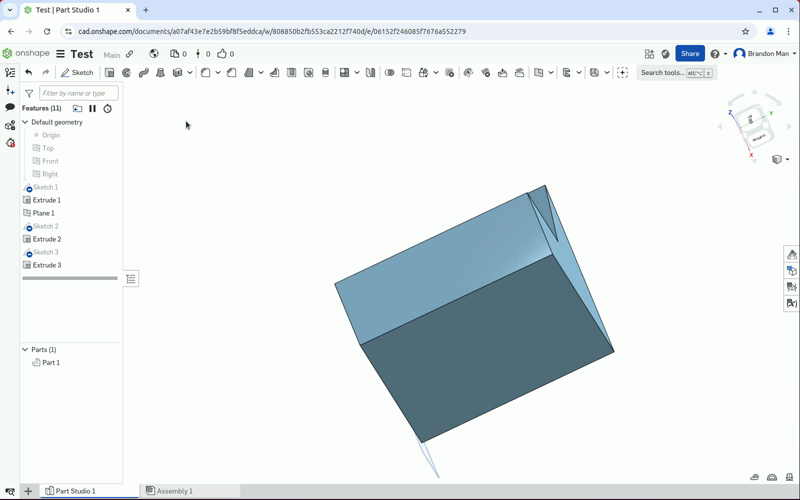
key(up, 2)
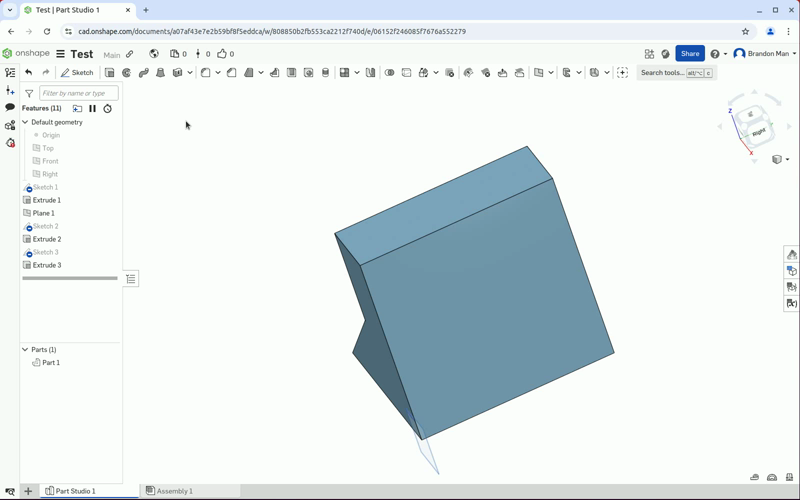
key(right, 2)
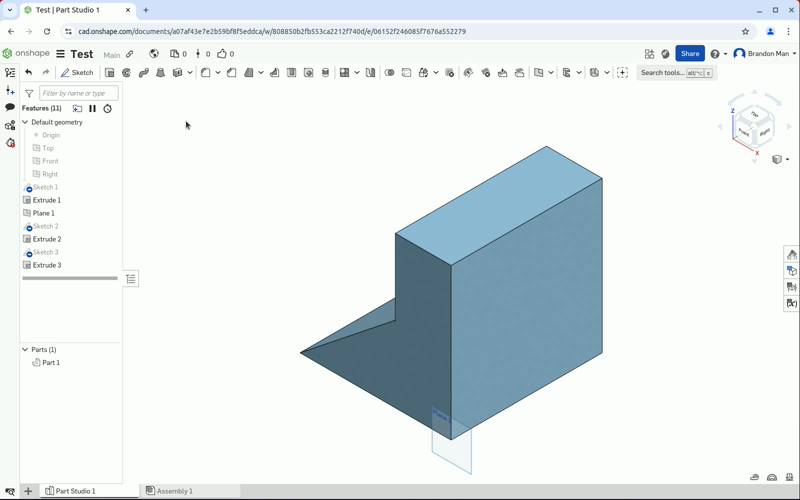
mouse_move(73, 189)
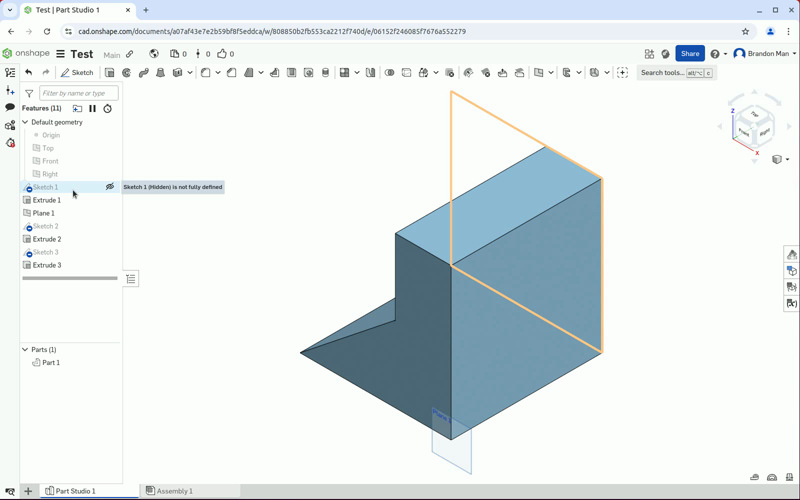
click(73, 189)